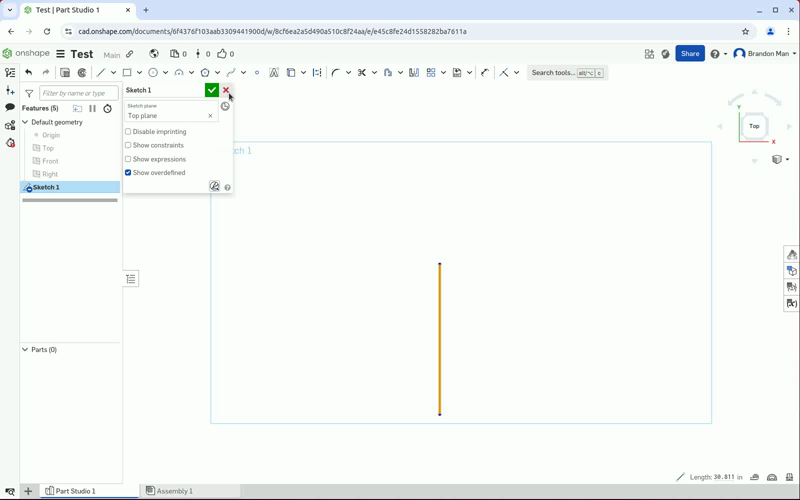
key(shift+h)
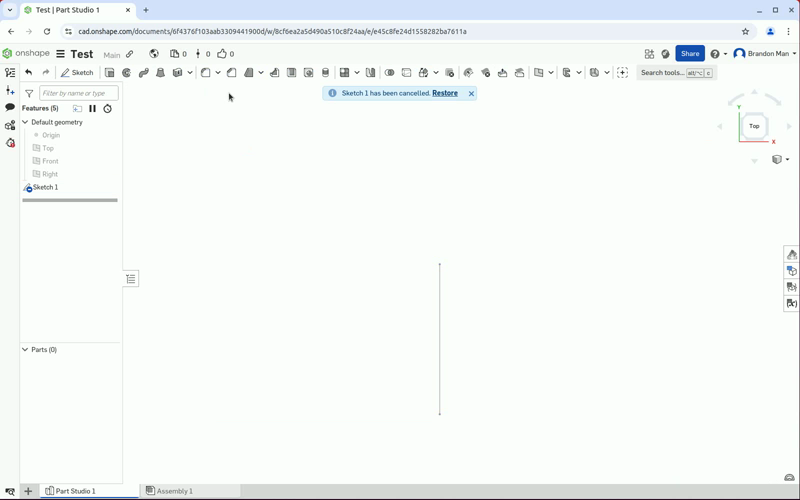
key(shift+s)
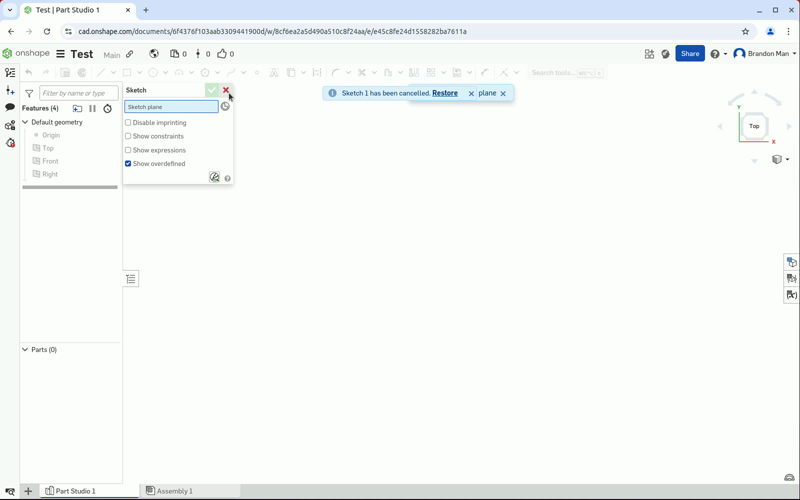
mouse_move(73, 150)
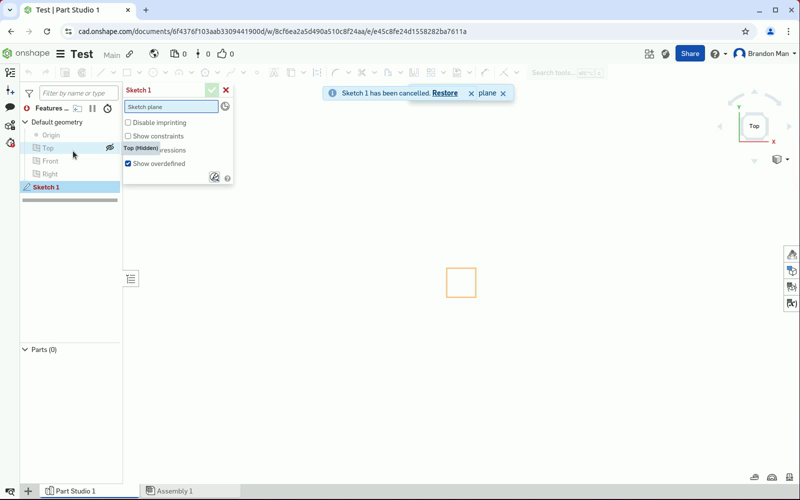
click(73, 150)
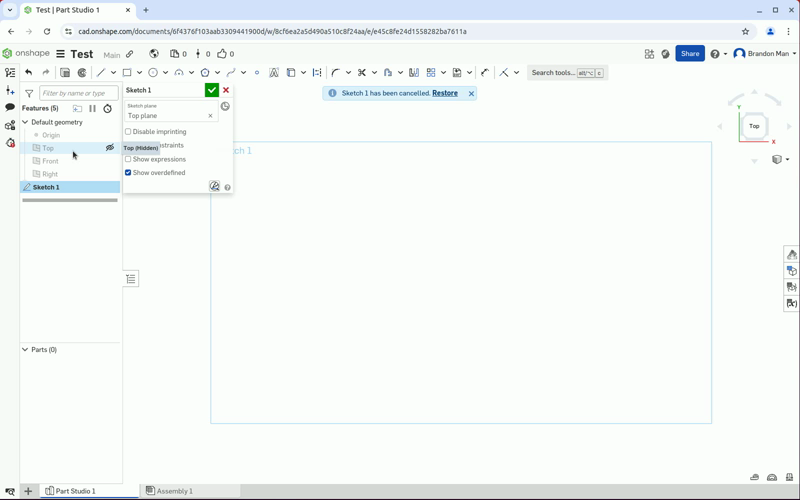
mouse_move(73, 352)
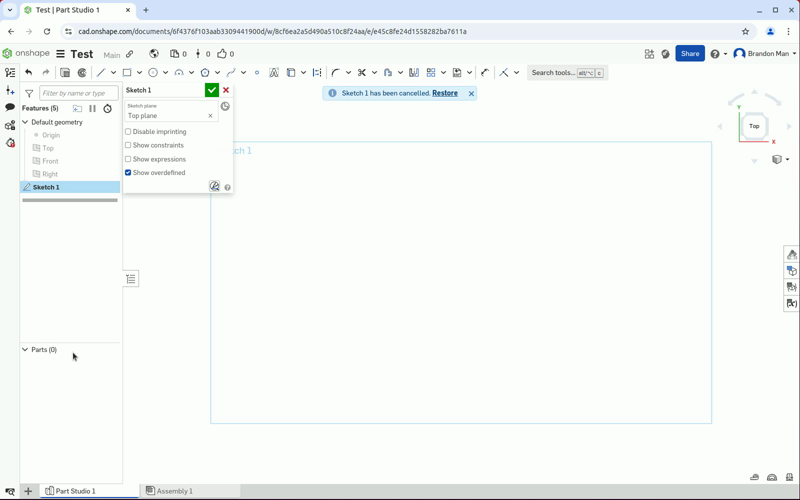
key(y)
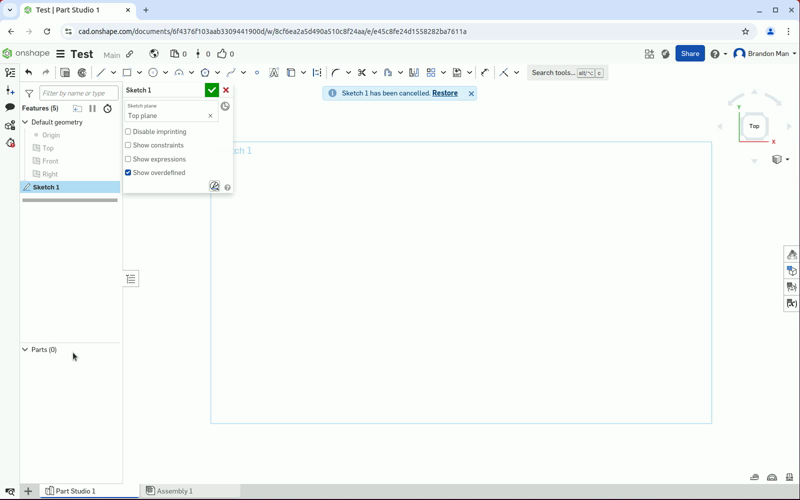
key(l)
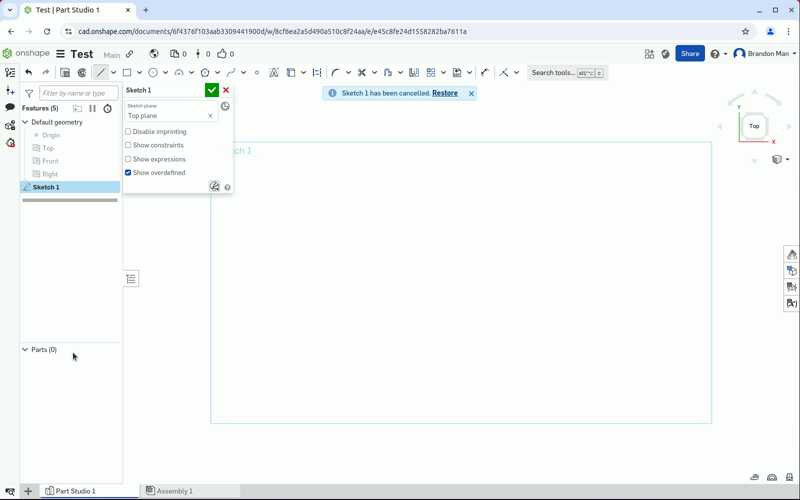
key_down(shift)
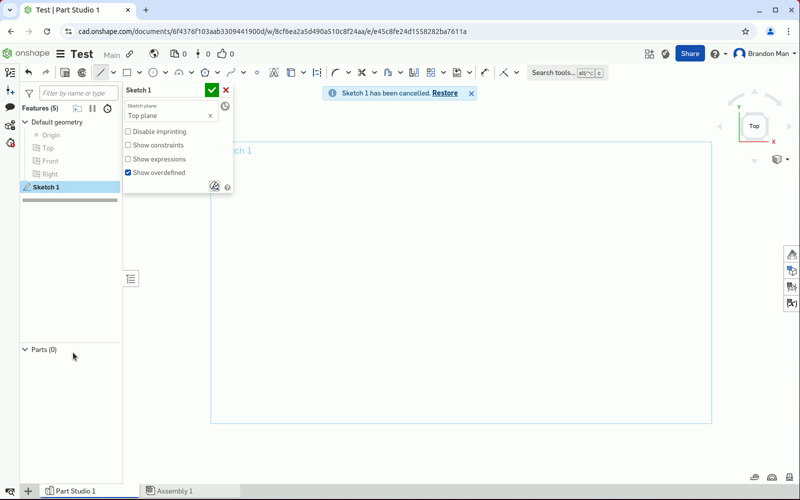
mouse_move(460, 282)
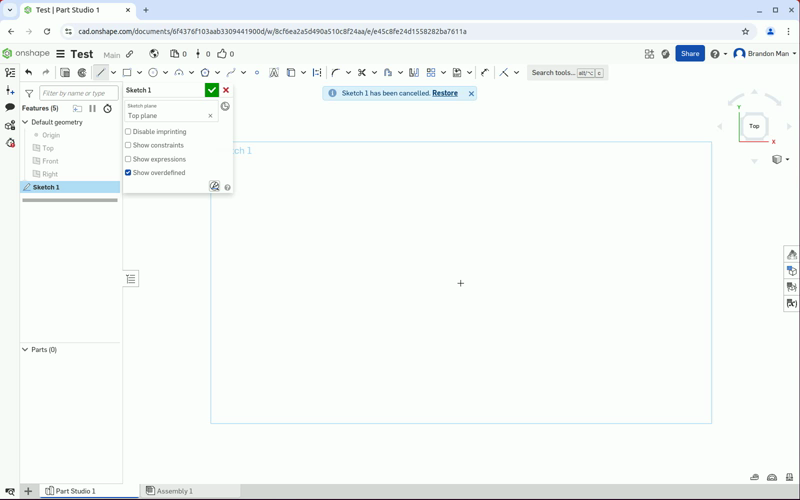
click(460, 282)
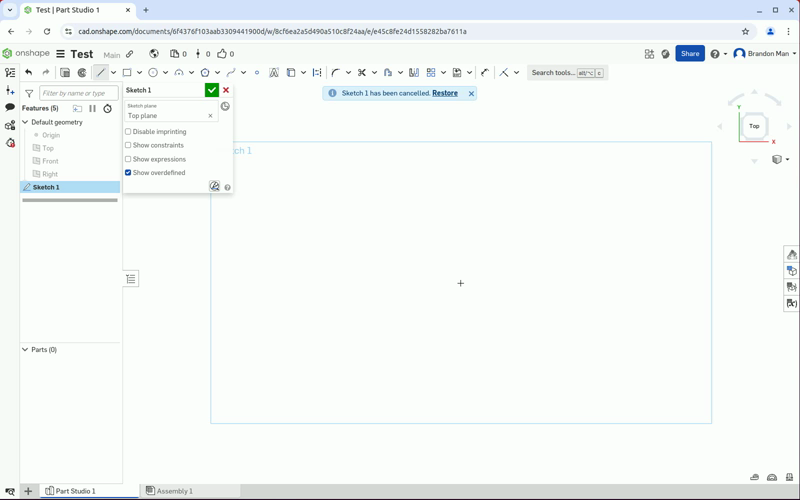
key_up(shift)
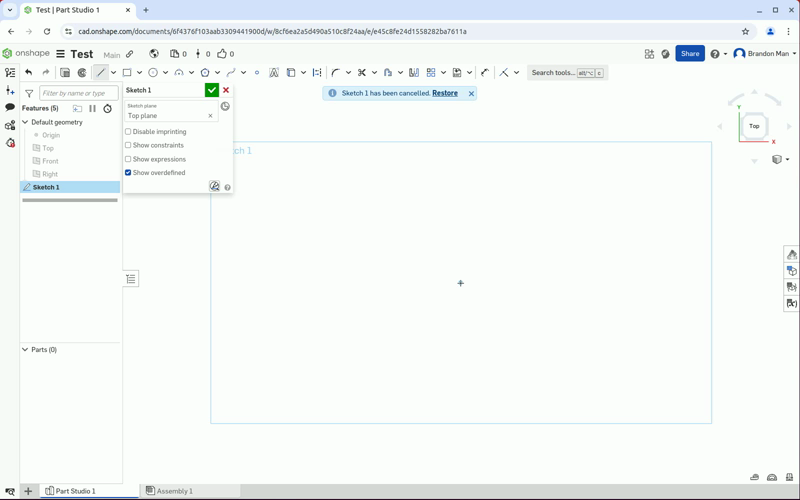
key_down(shift)
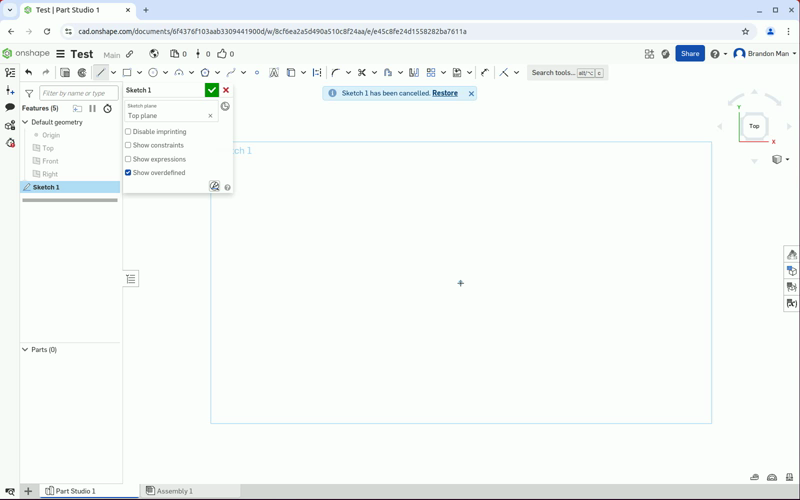
mouse_move(573, 282)
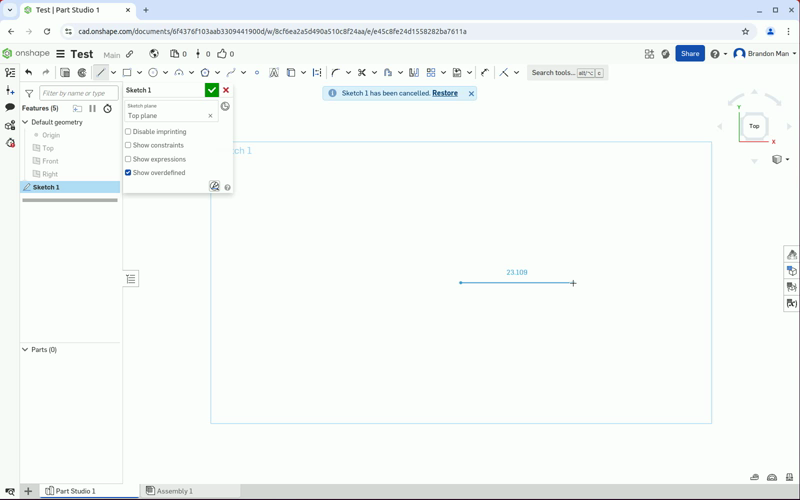
click(573, 282)
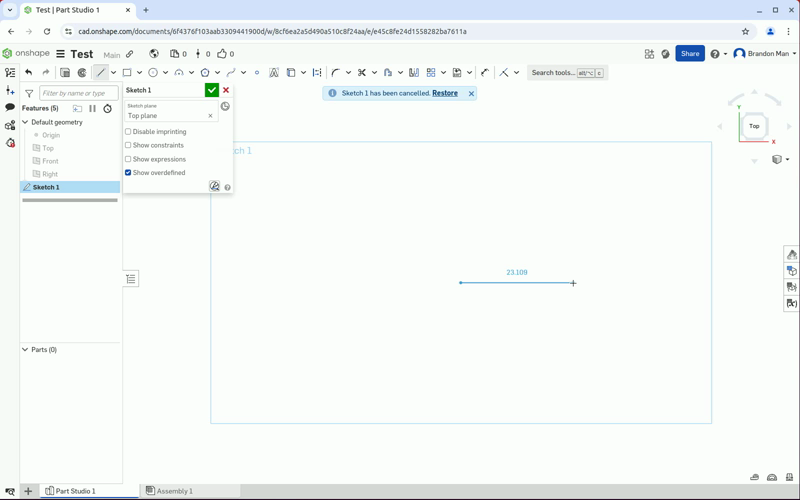
key_up(shift)
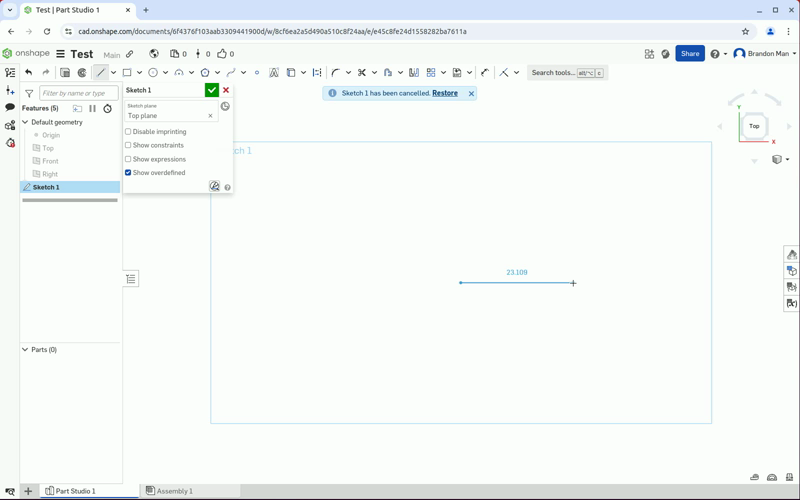
key_down(shift)
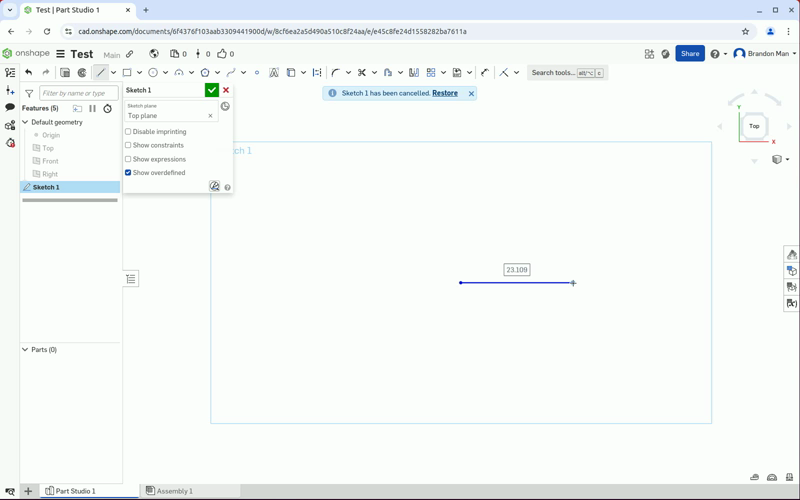
mouse_move(589, 282)
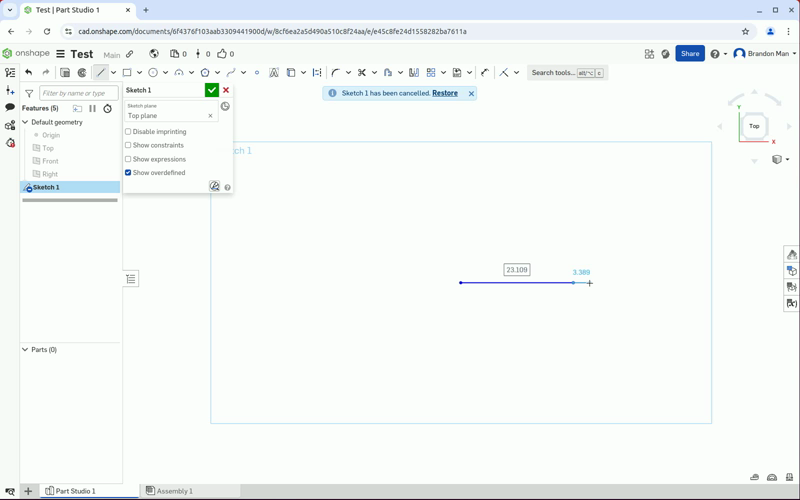
mouse_move(573, 253)
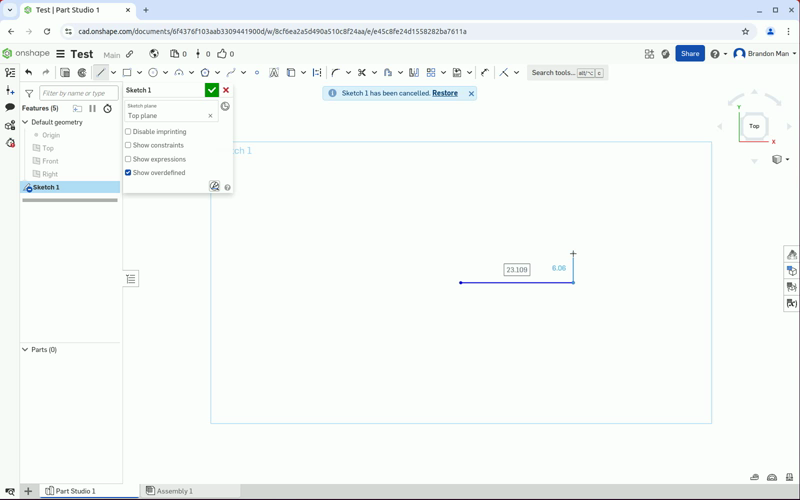
click(573, 253)
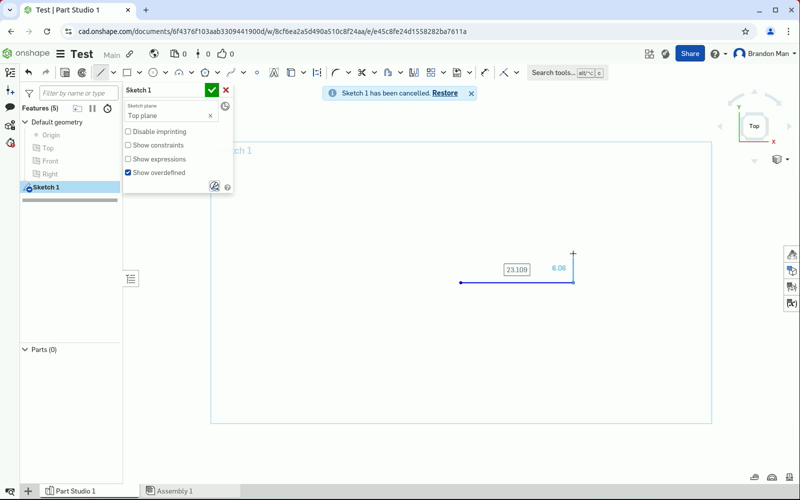
key_up(shift)
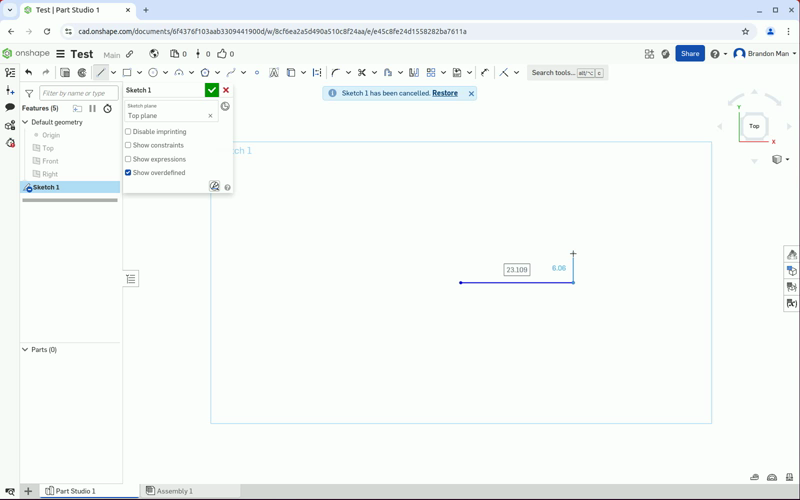
key_down(shift)
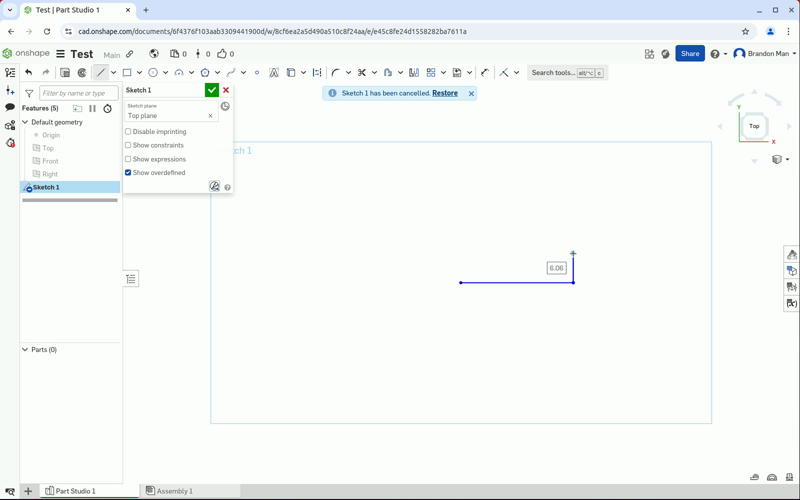
mouse_move(460, 253)
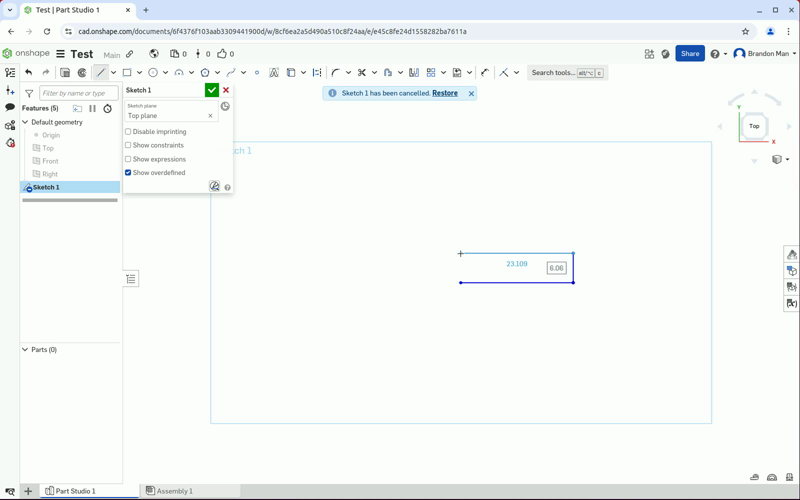
click(460, 253)
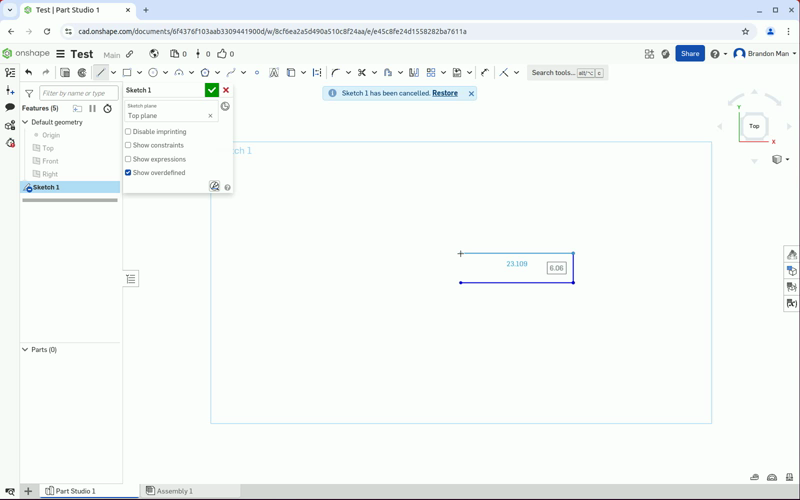
key_up(shift)
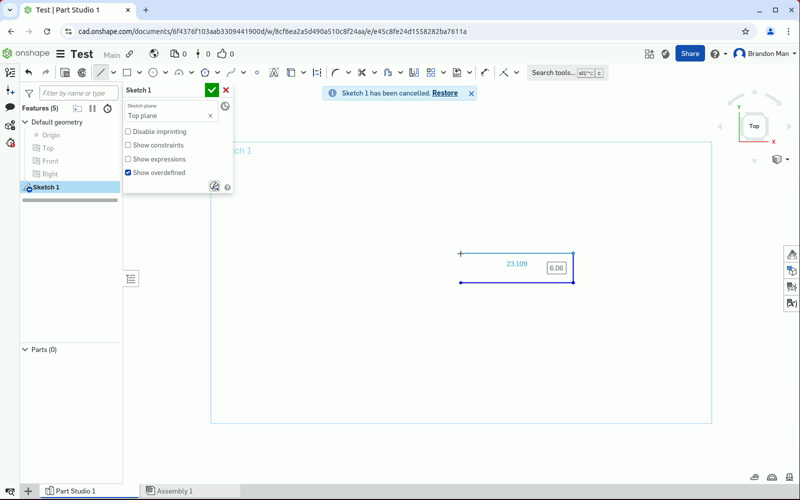
mouse_move(490, 253)
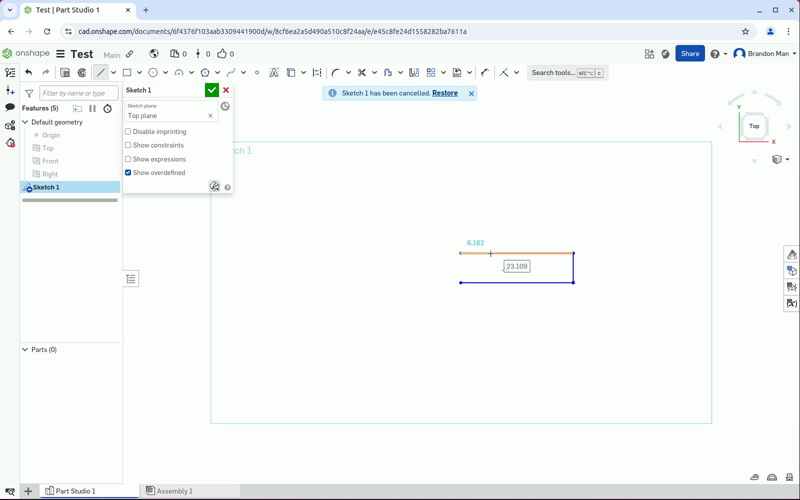
key_down(shift)
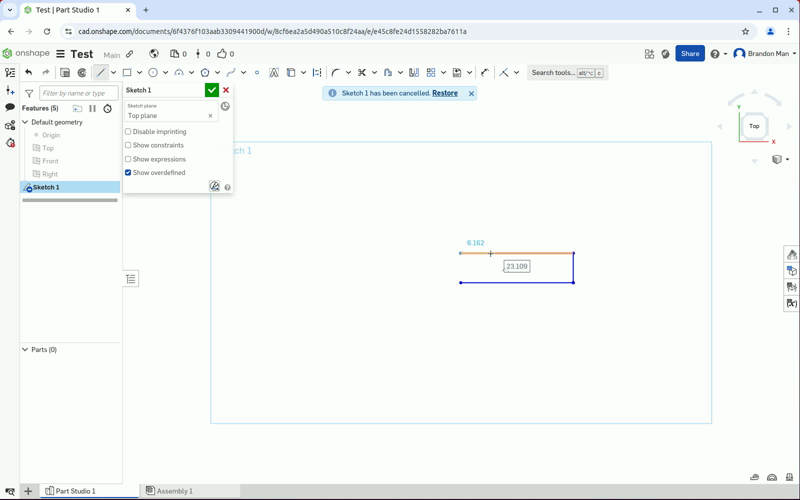
mouse_move(460, 282)
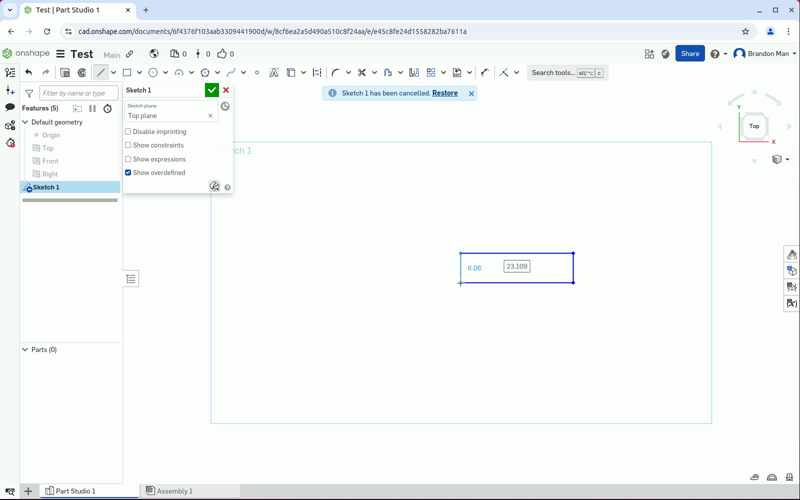
key_up(shift)
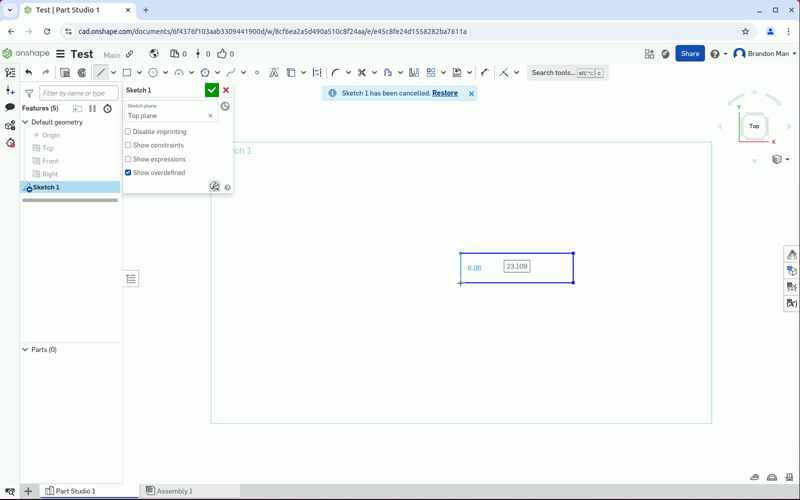
click(460, 282)
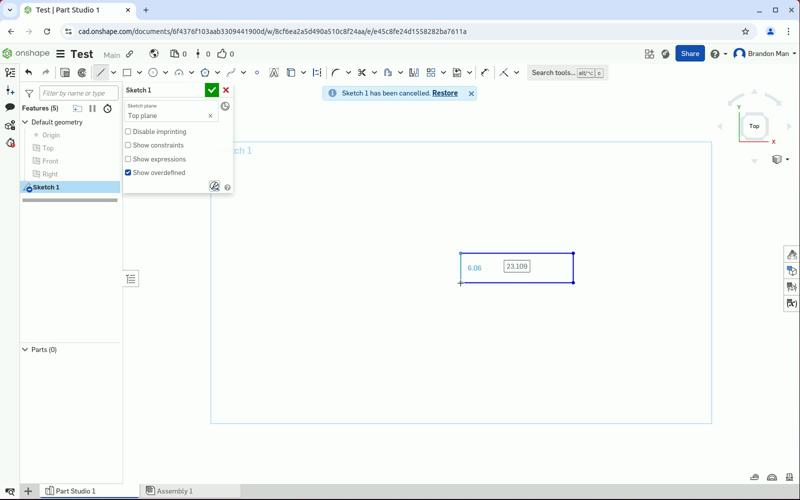
key(esc)
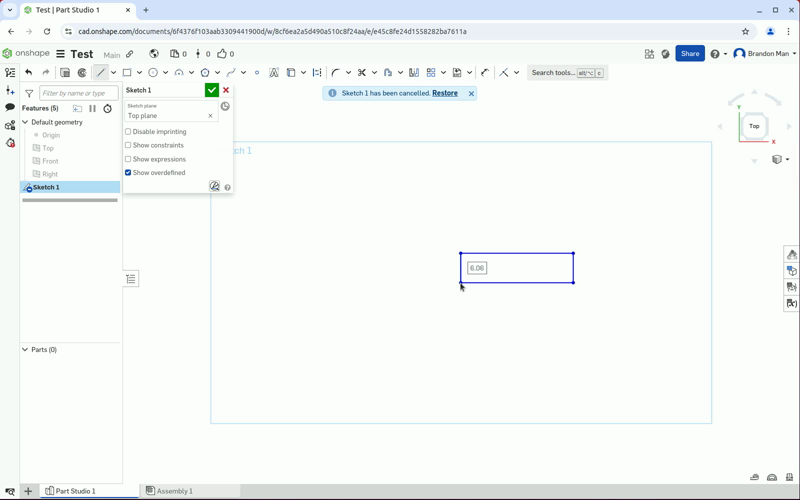
mouse_move(510, 267)
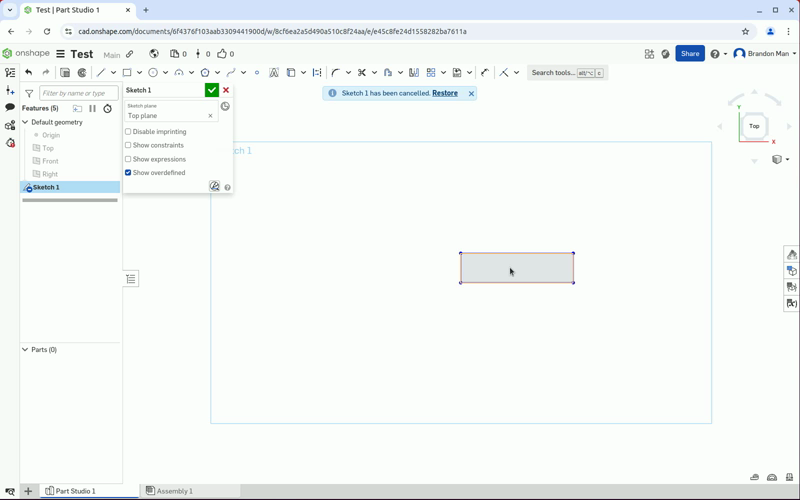
click(510, 267)
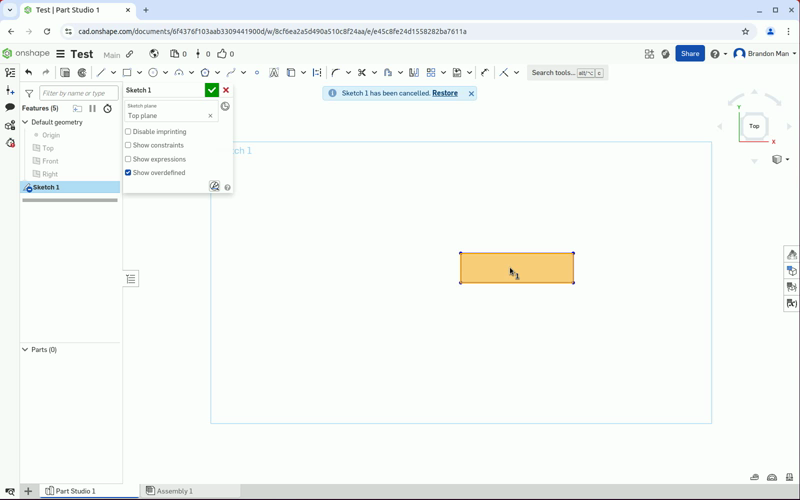
mouse_move(73, 352)
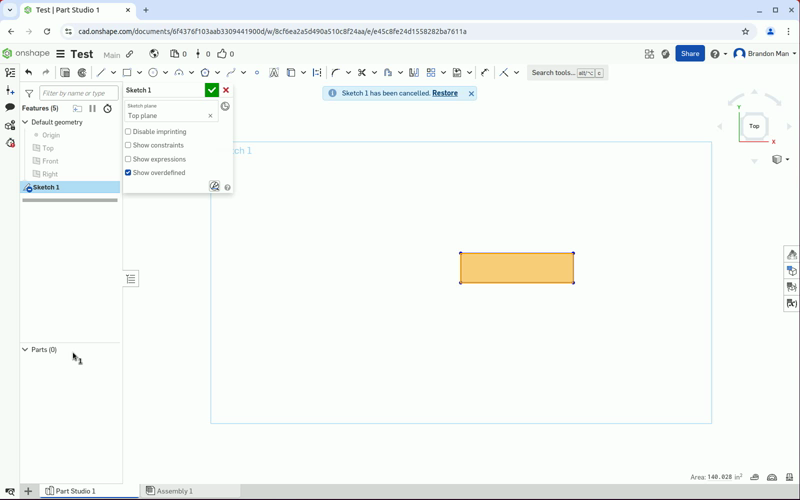
key(shift+y)
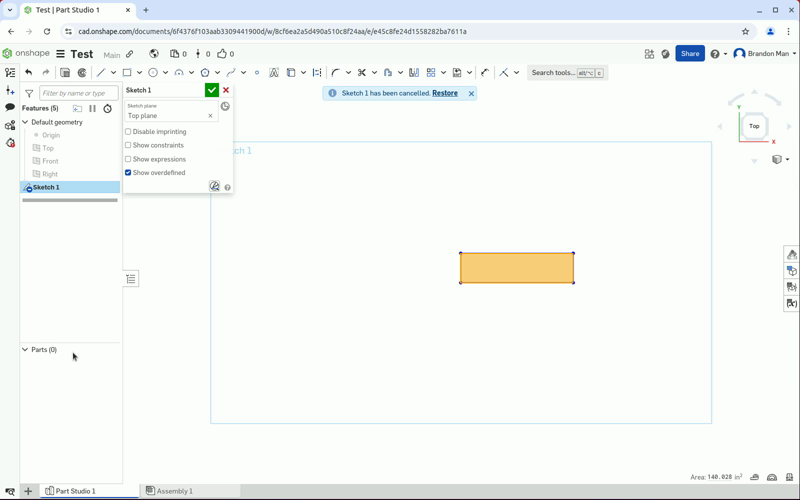
key(shift+e)
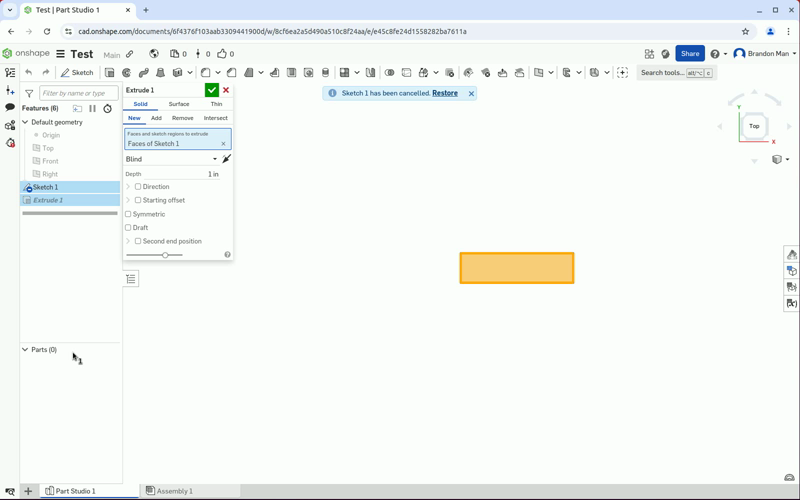
mouse_move(143, 106)
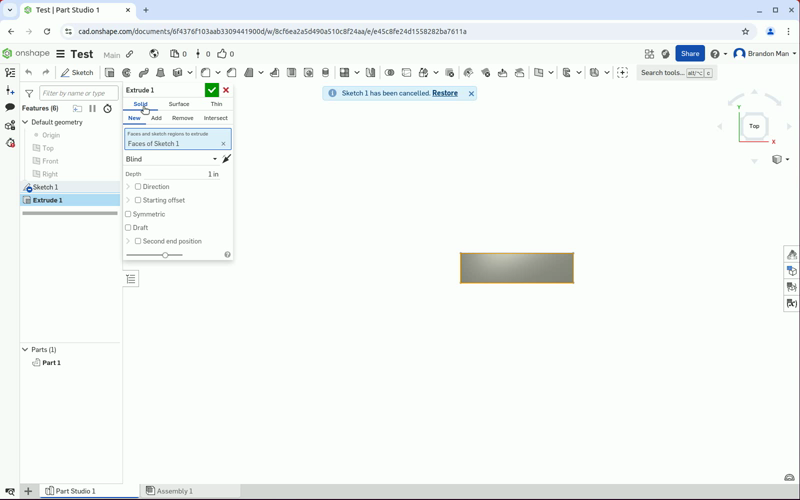
click(143, 106)
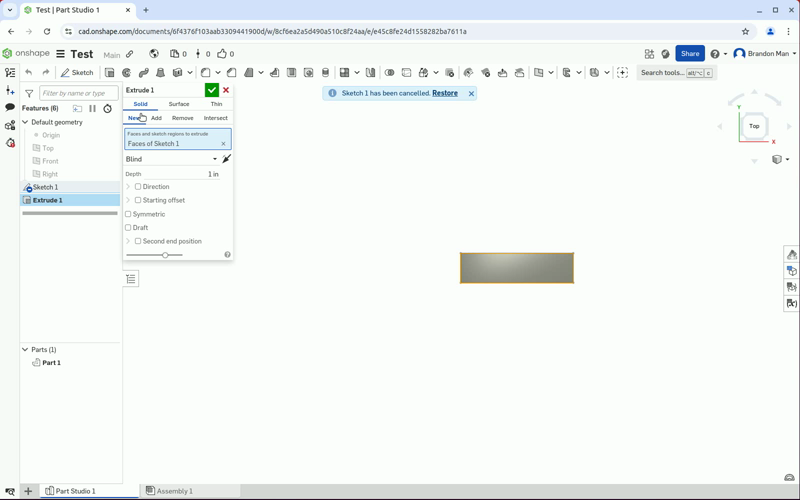
mouse_move(137, 120)
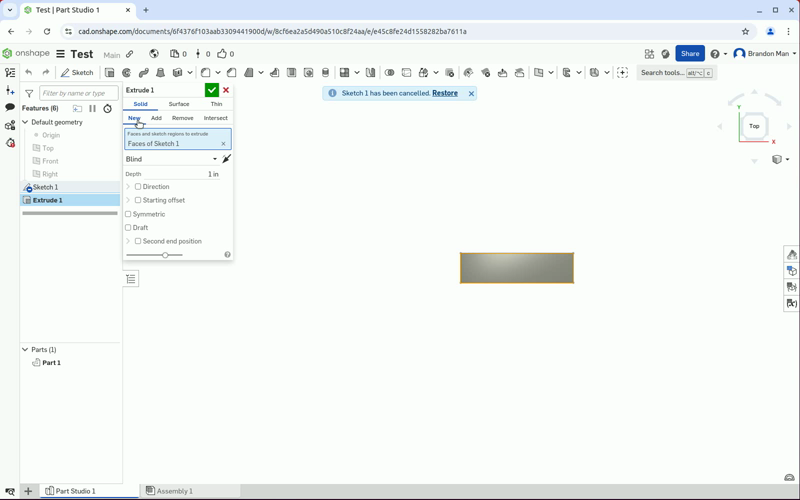
click(137, 120)
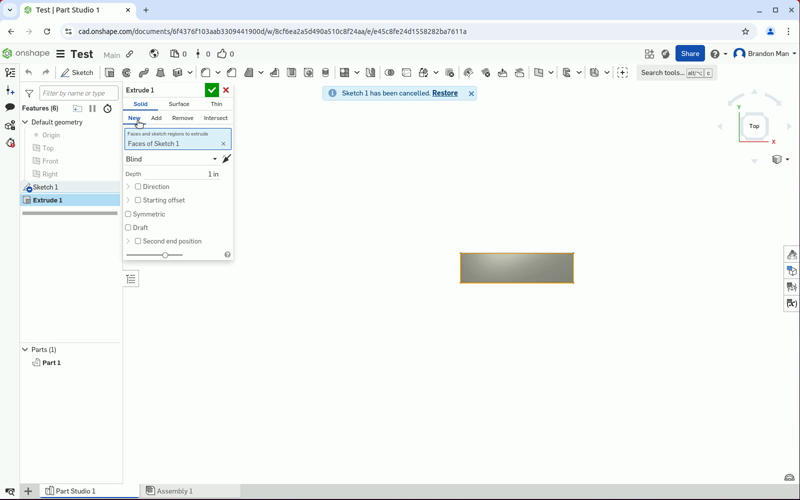
key(tab, 4)
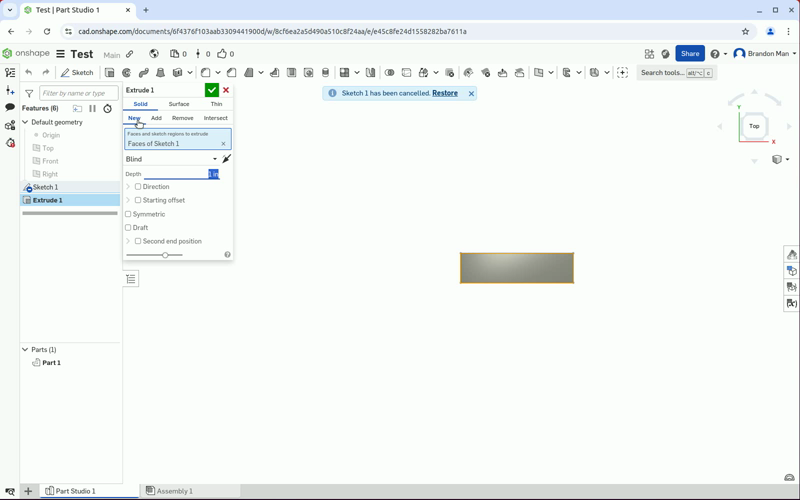
text(9.147)
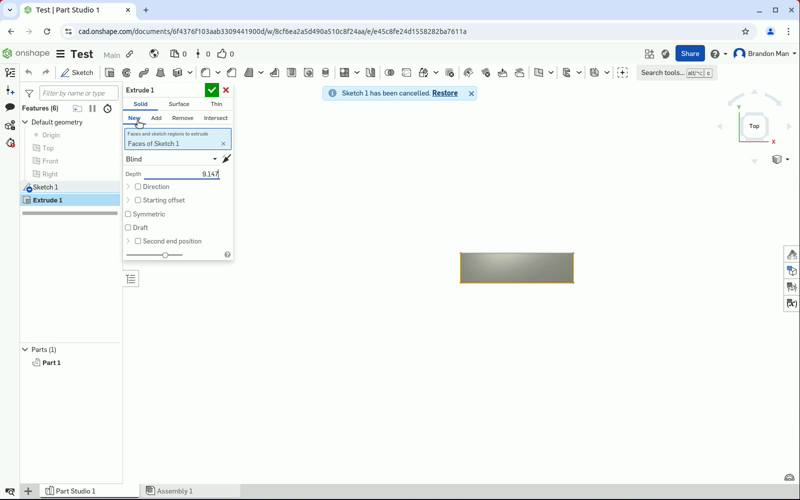
key(enter)
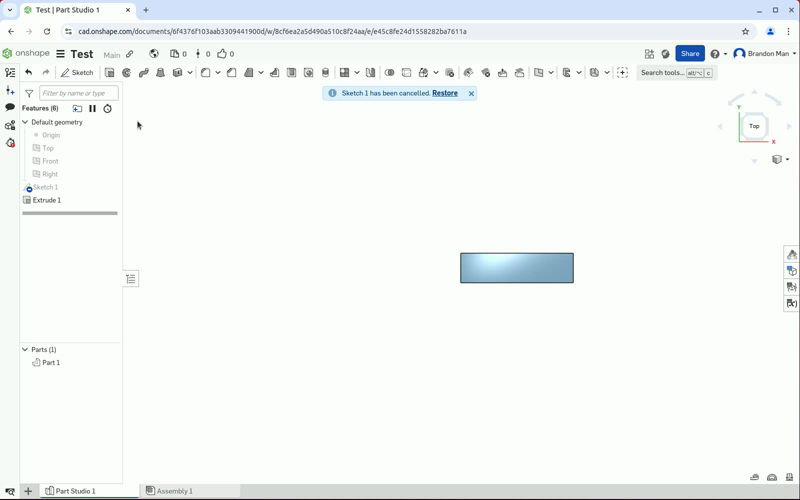
key(shift+h)
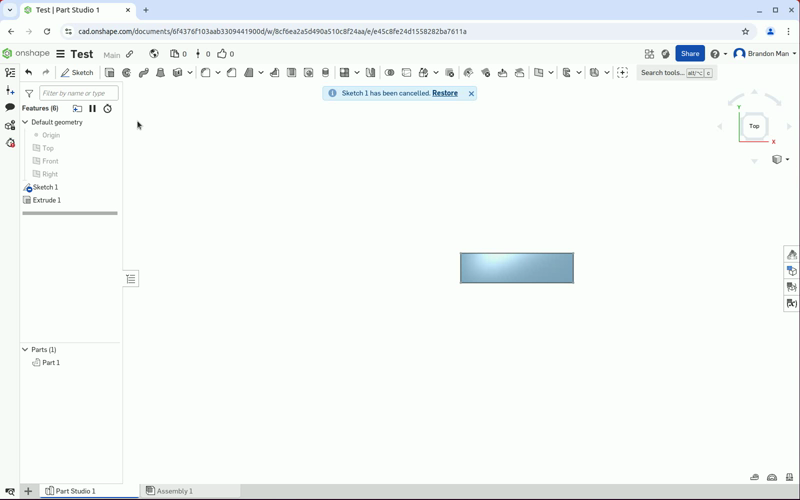
key(shift+h)
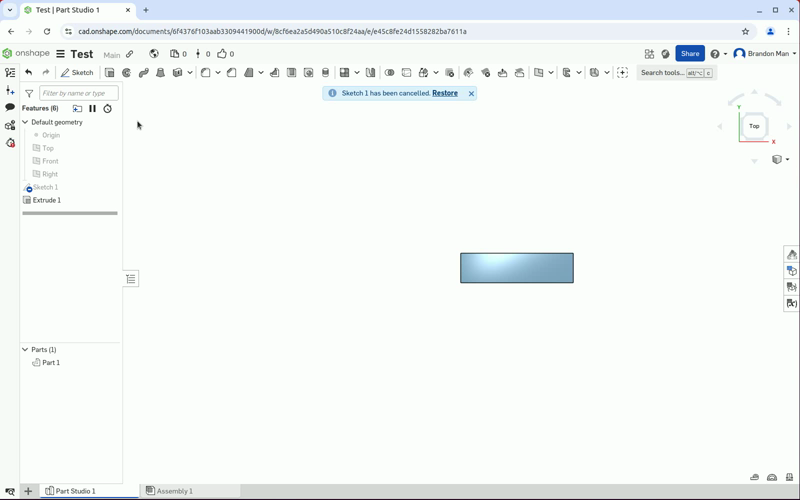
mouse_move(73, 189)
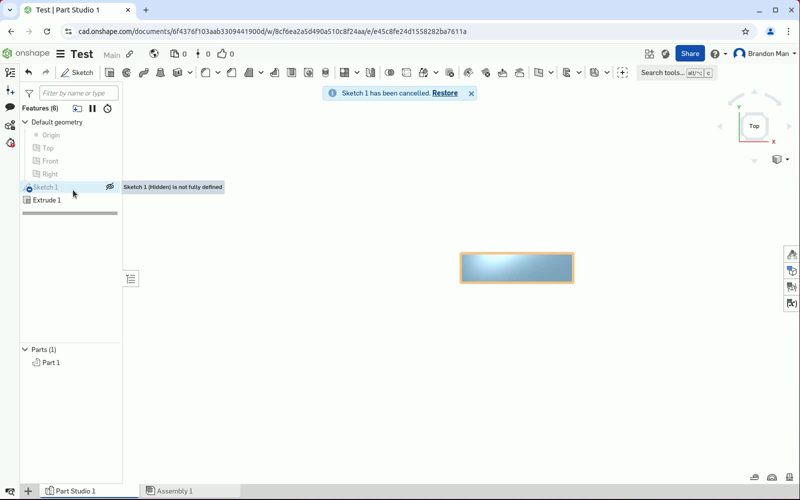
click(73, 189)
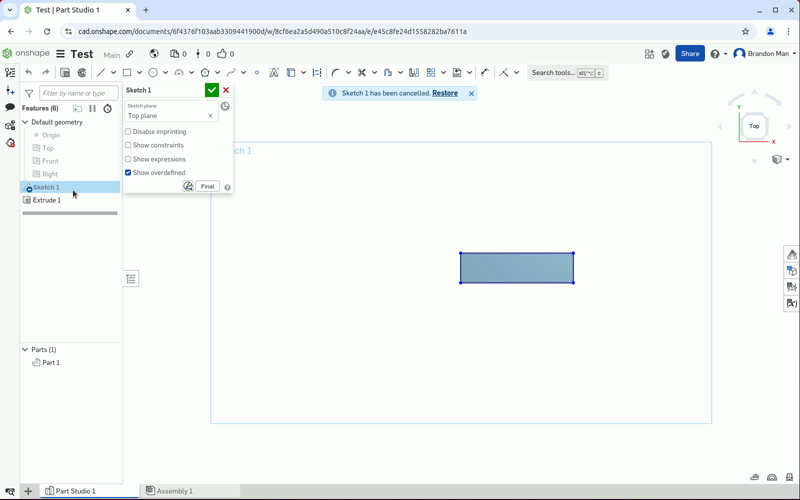
mouse_move(229, 92)
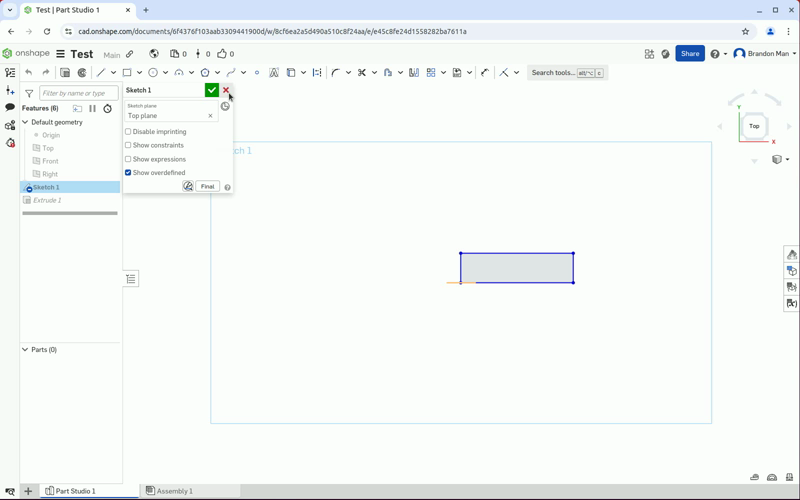
click(229, 92)
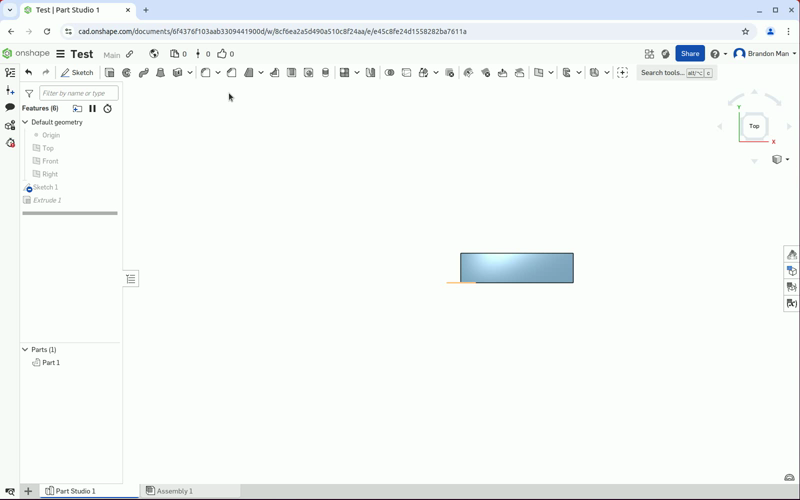
mouse_move(73, 352)
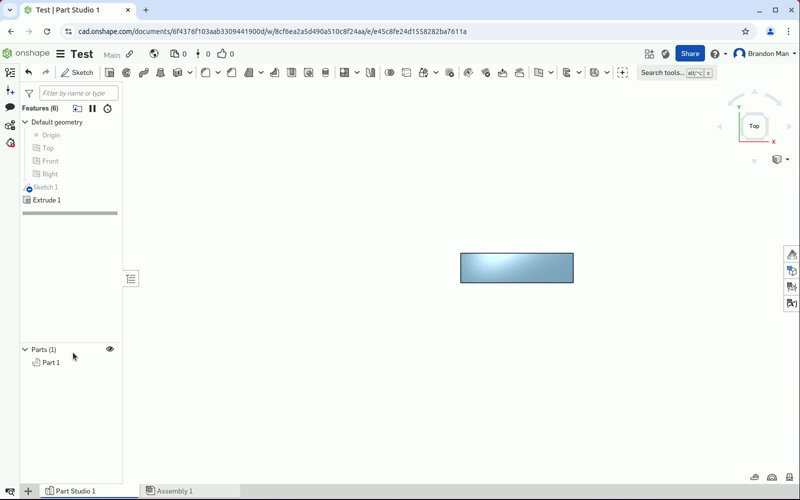
key(y)
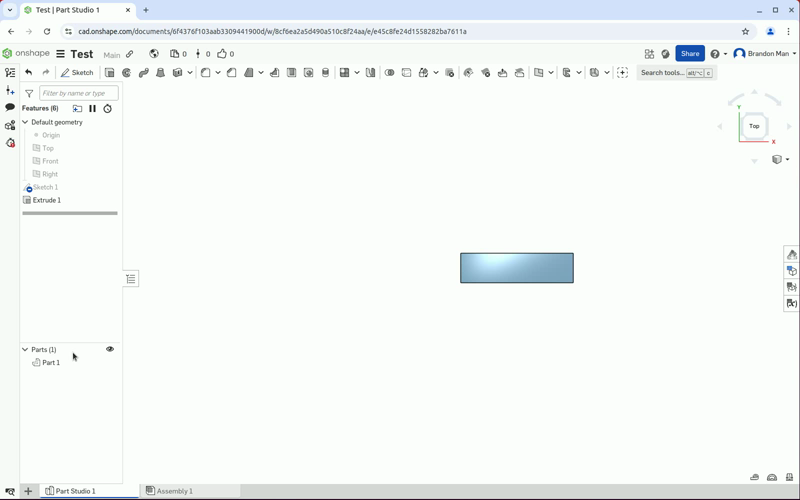
key(shift+p)
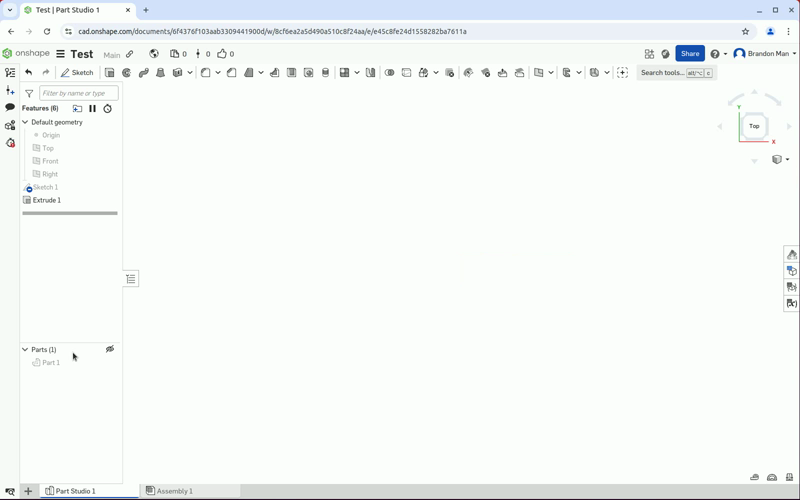
key(space)
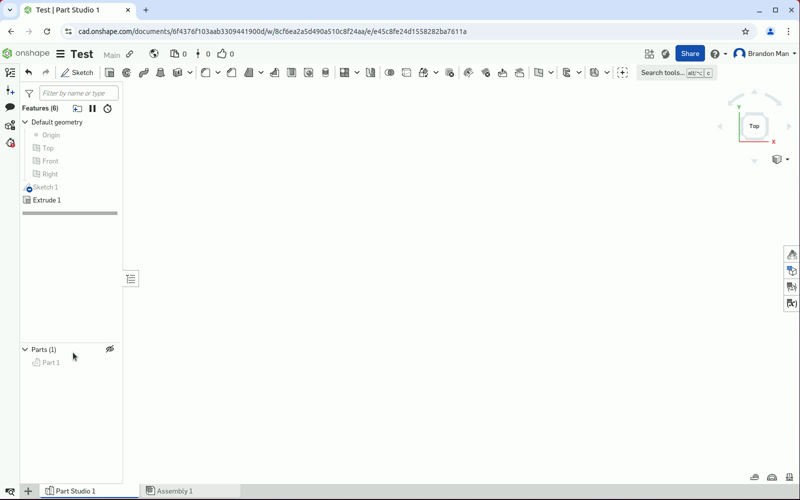
key_down(shift)
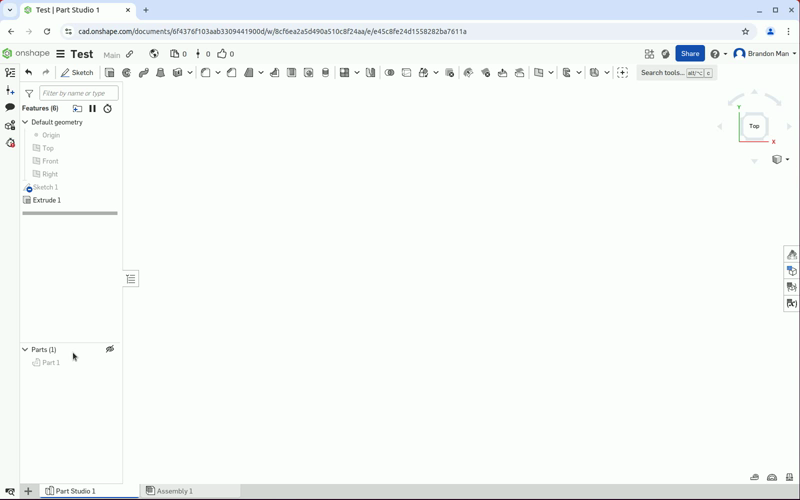
key(up)
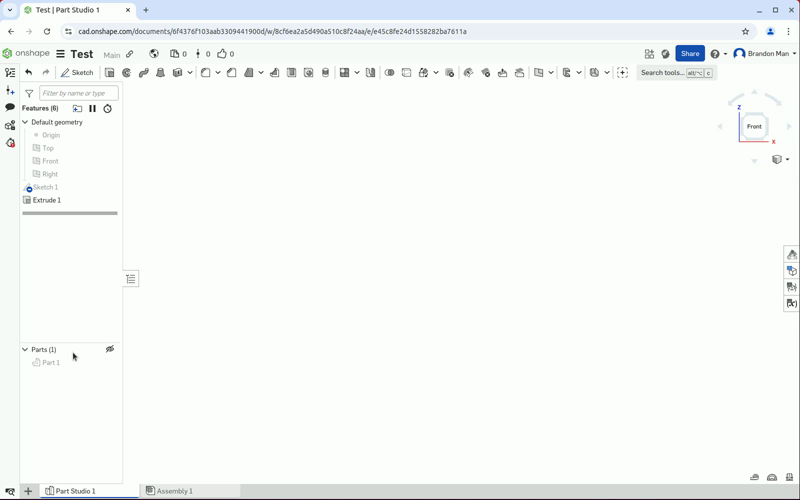
key_up(shift)
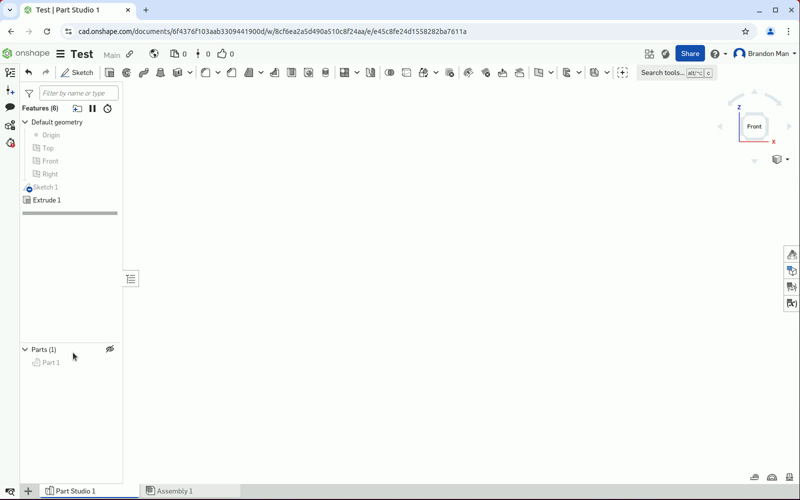
mouse_move(73, 352)
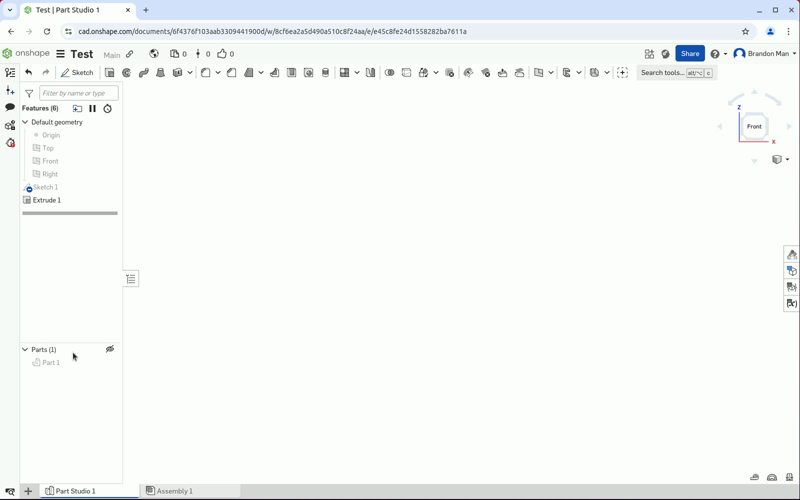
key(shift+y)
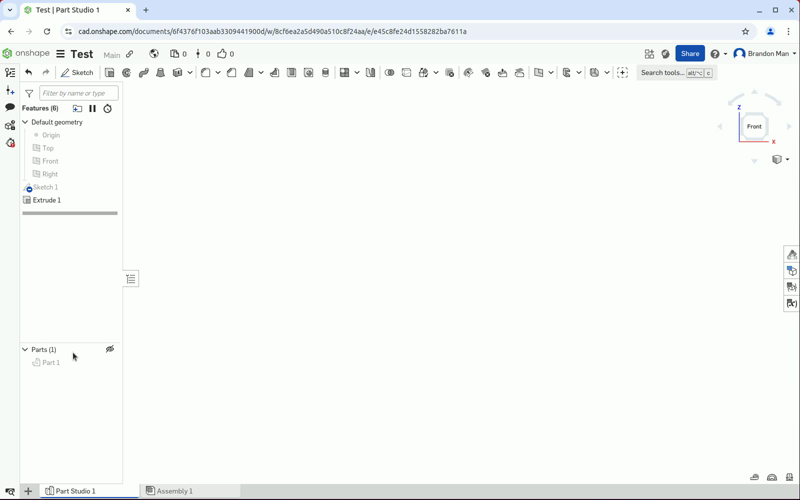
key(shift+s)
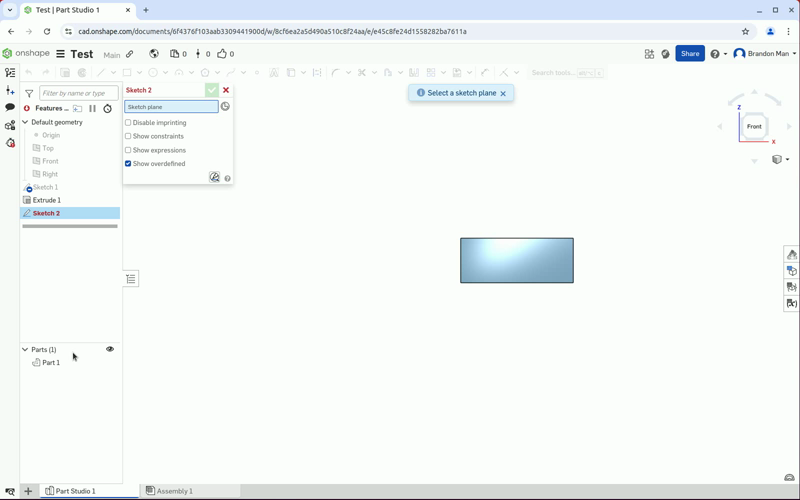
mouse_move(73, 163)
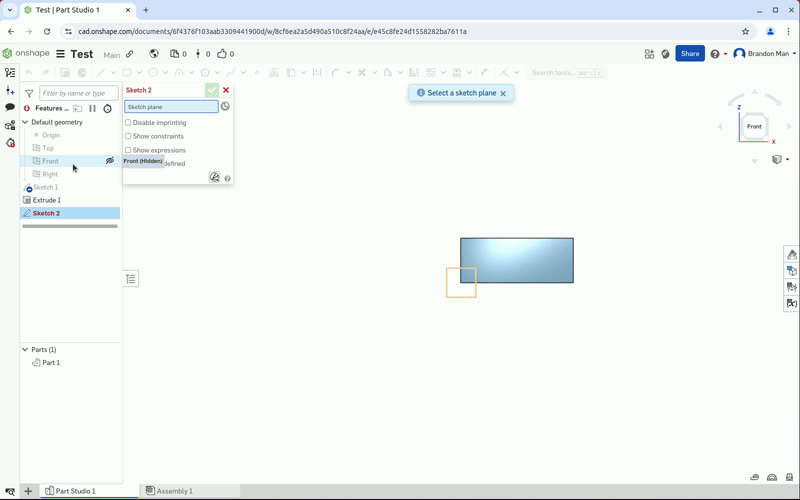
click(73, 163)
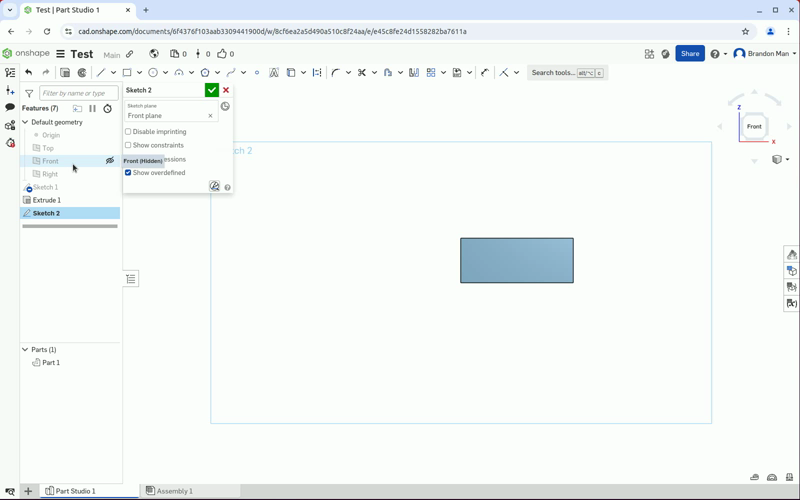
mouse_move(73, 352)
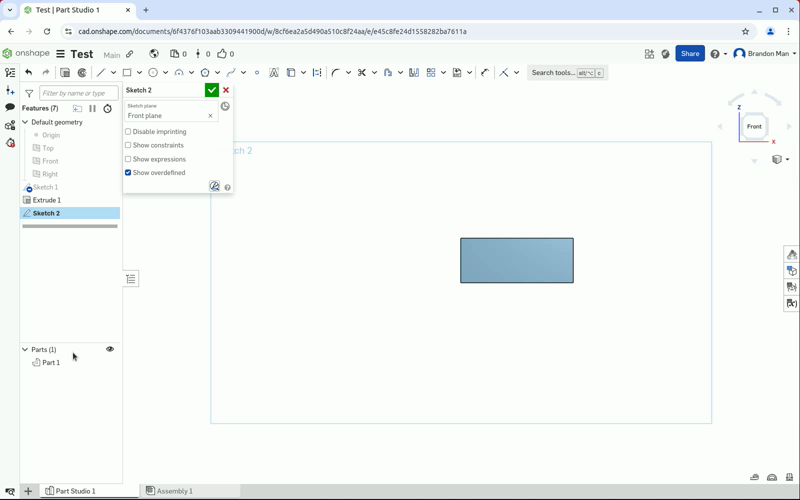
key(y)
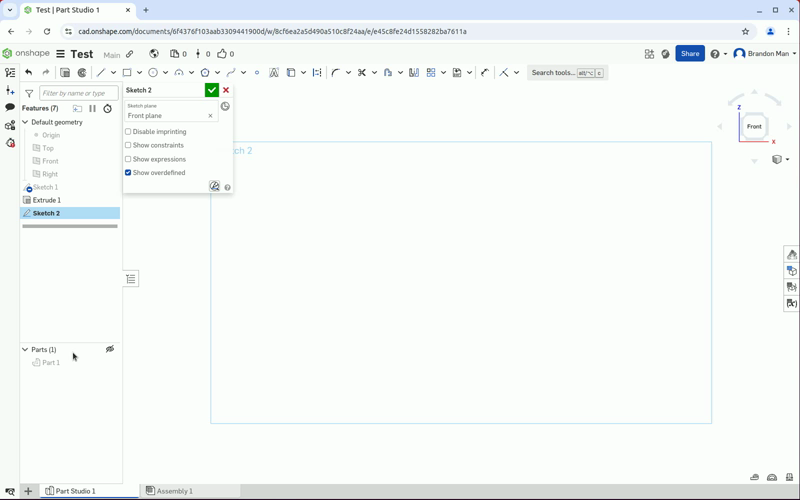
key(l)
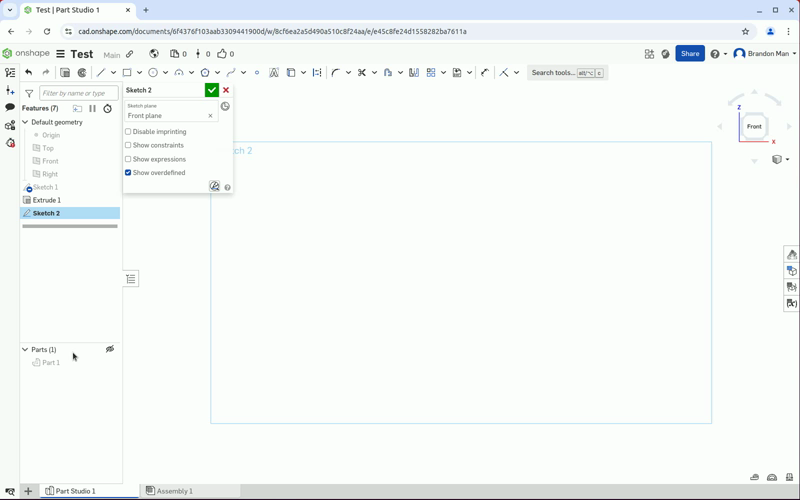
key_down(shift)
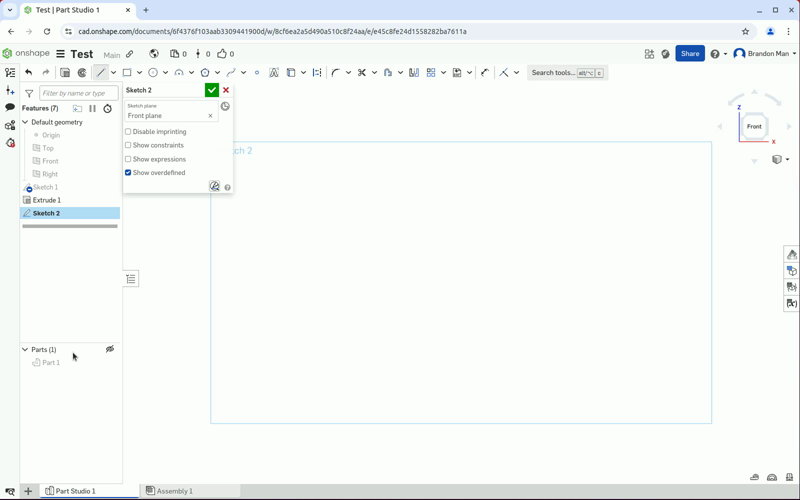
mouse_move(463, 280)
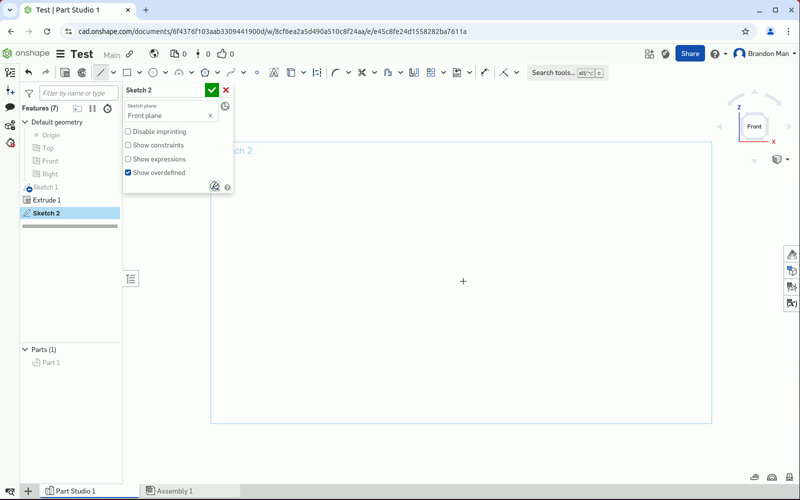
click(463, 280)
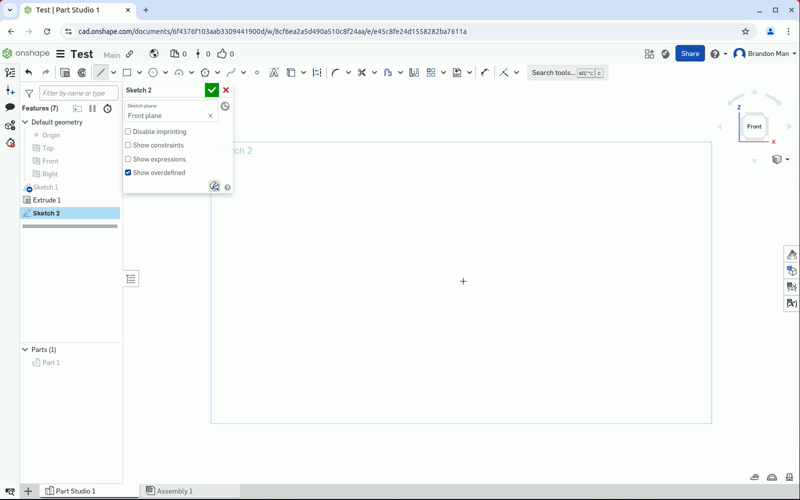
key_up(shift)
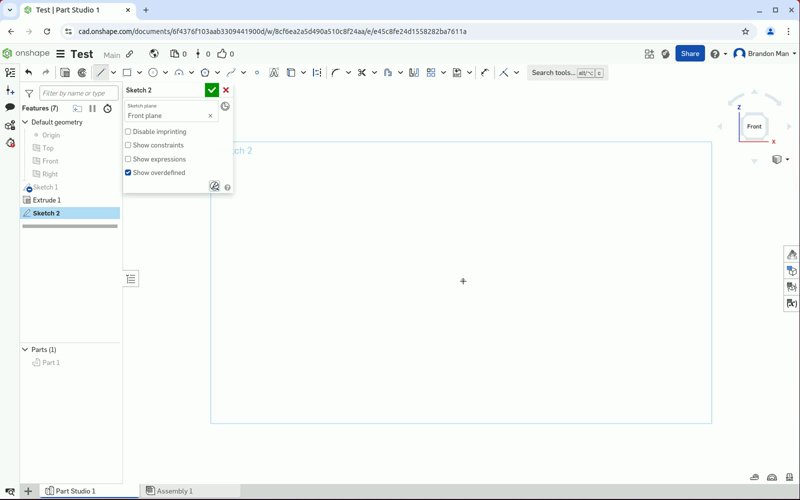
key_down(shift)
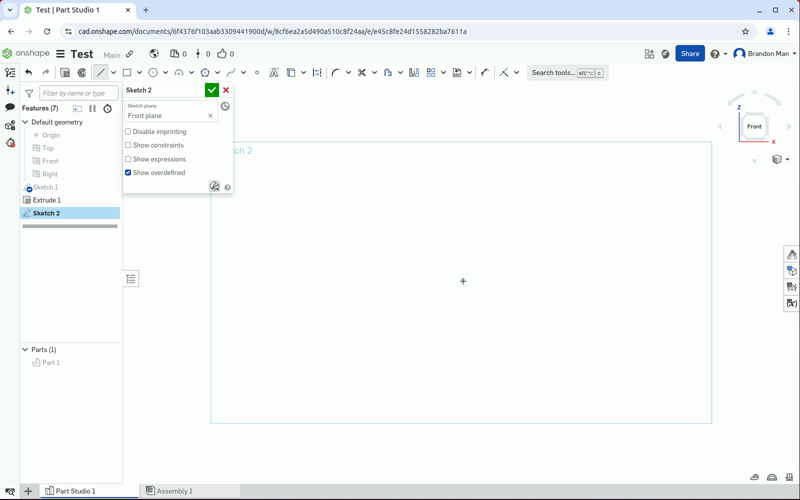
mouse_move(572, 280)
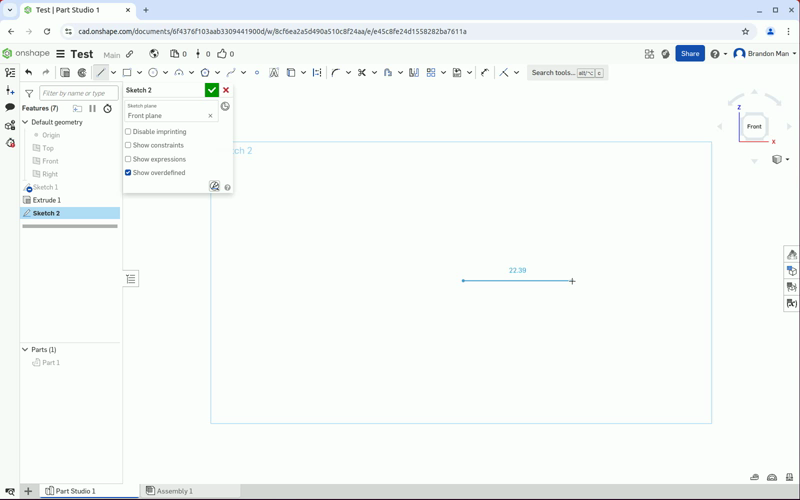
click(572, 280)
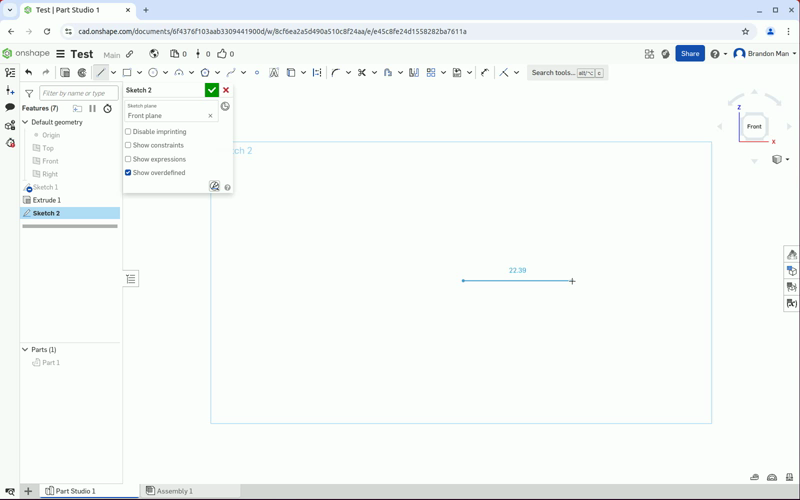
key_up(shift)
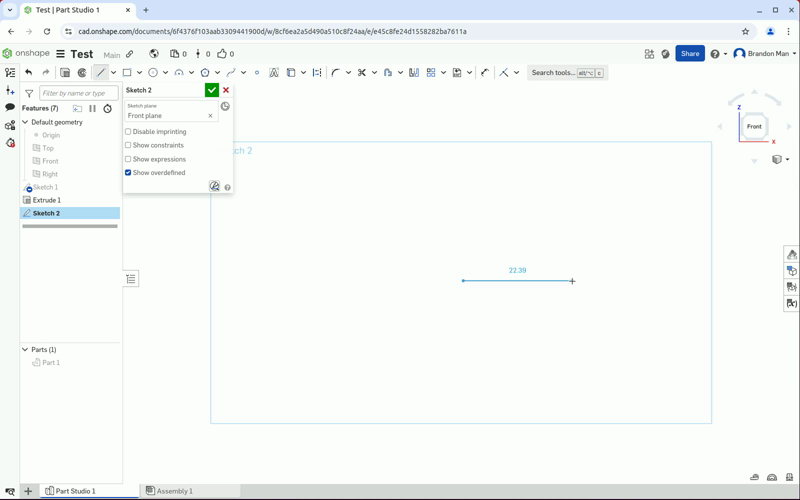
key_down(shift)
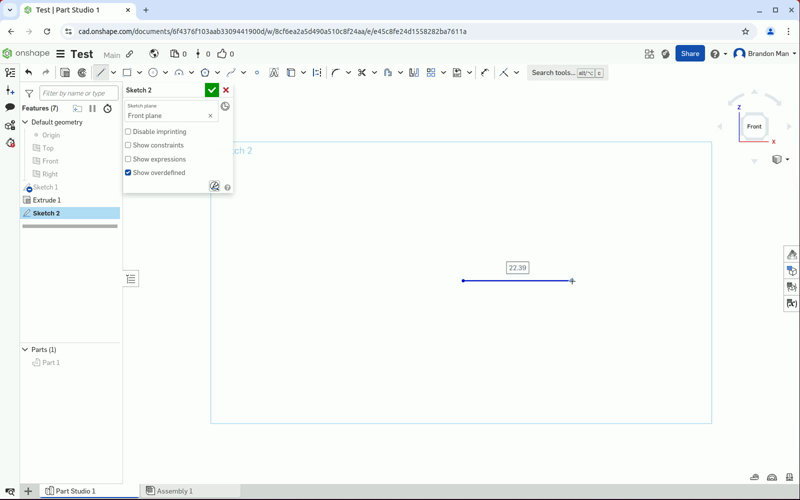
mouse_move(589, 280)
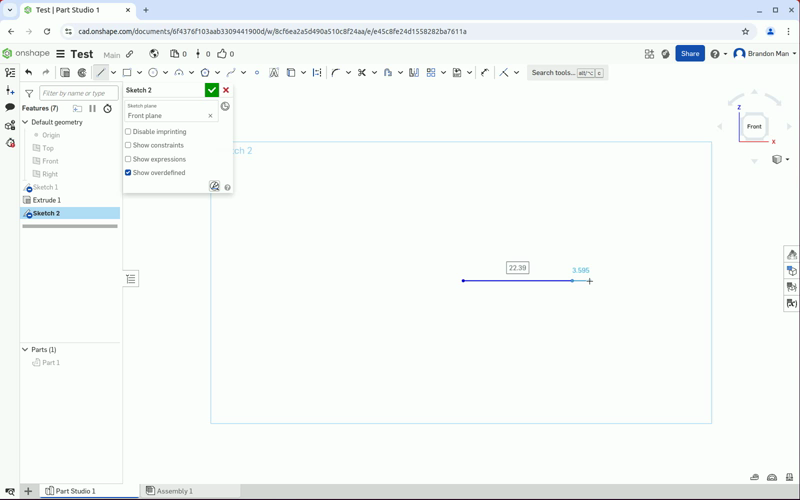
mouse_move(572, 240)
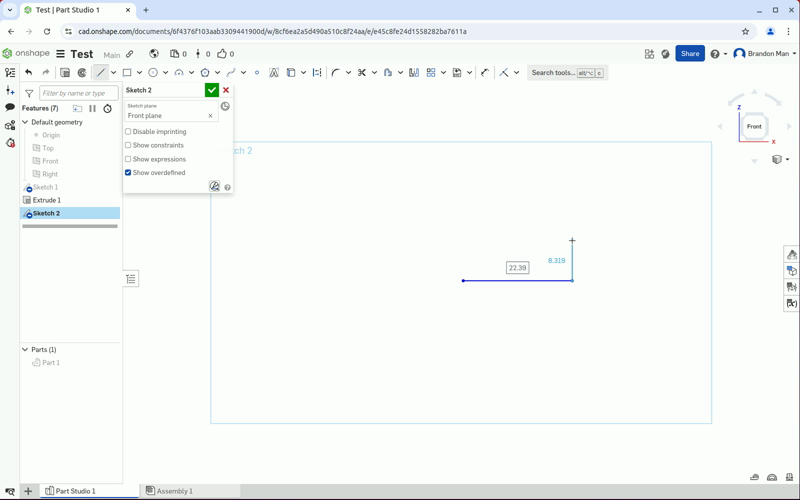
click(572, 240)
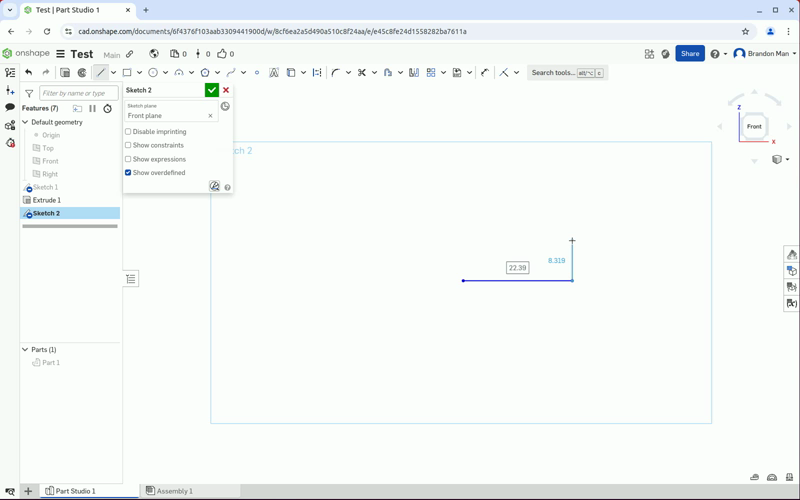
key_up(shift)
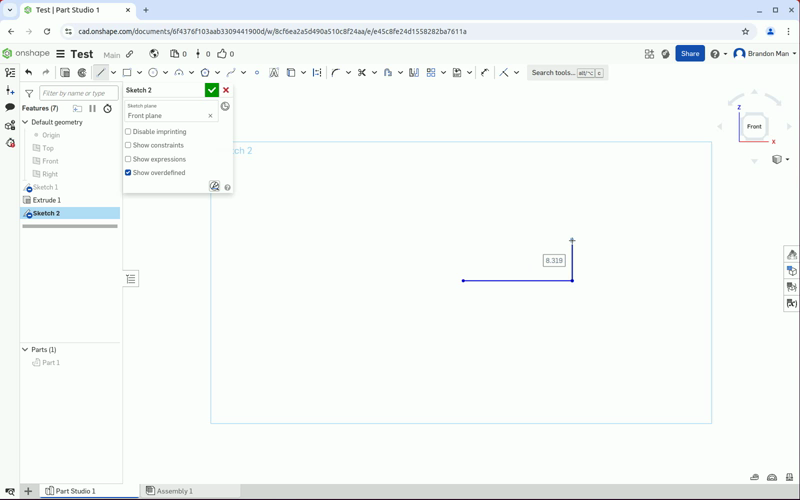
key_down(shift)
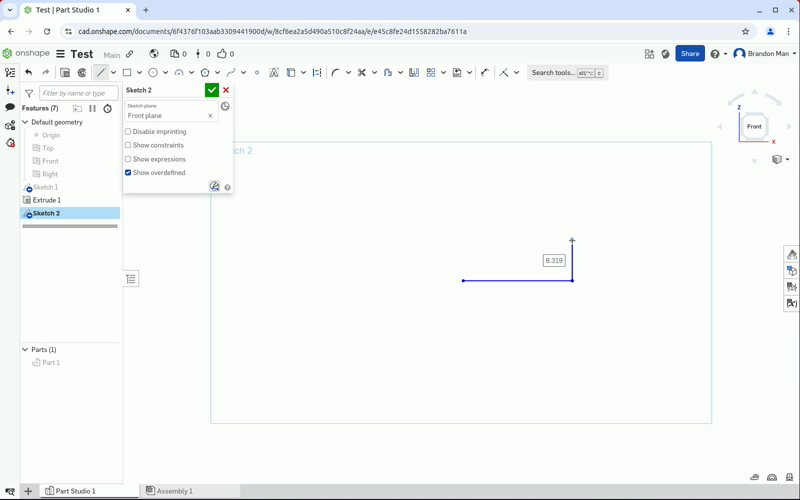
mouse_move(463, 240)
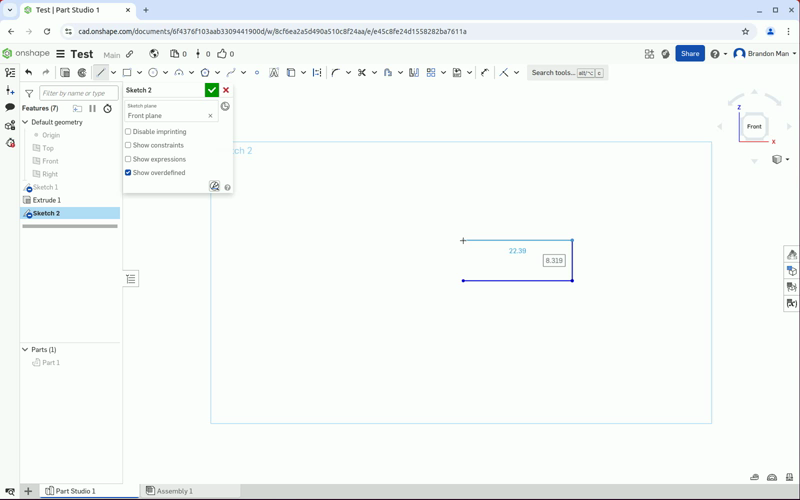
click(463, 240)
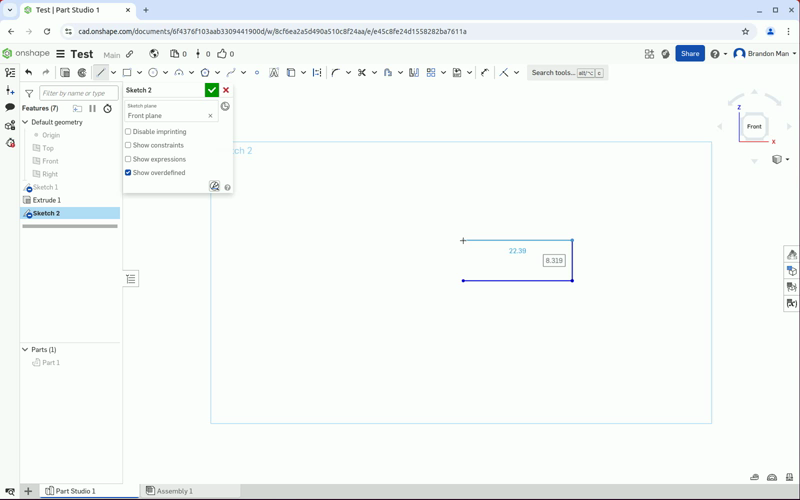
key_up(shift)
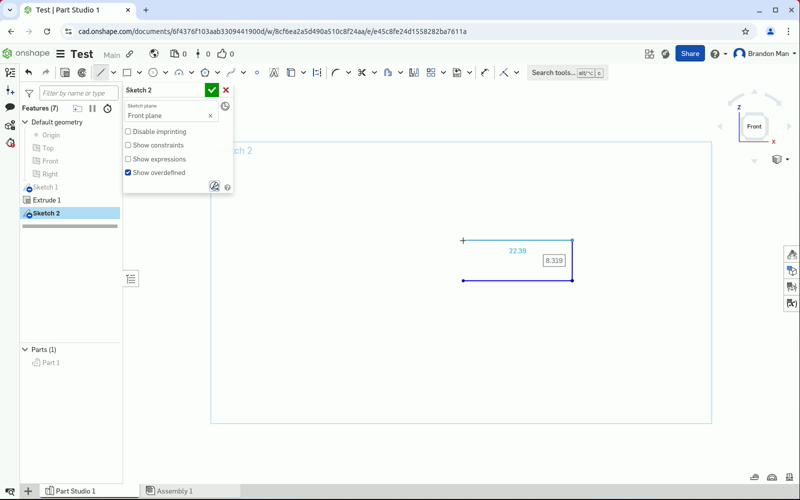
mouse_move(493, 240)
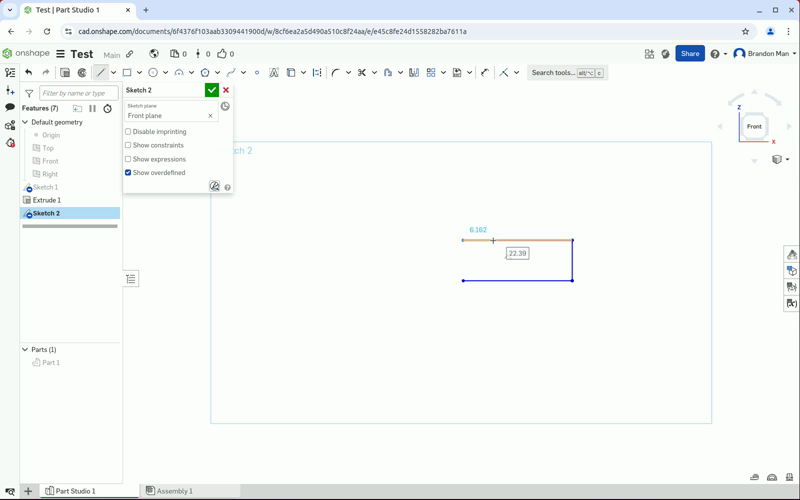
key_down(shift)
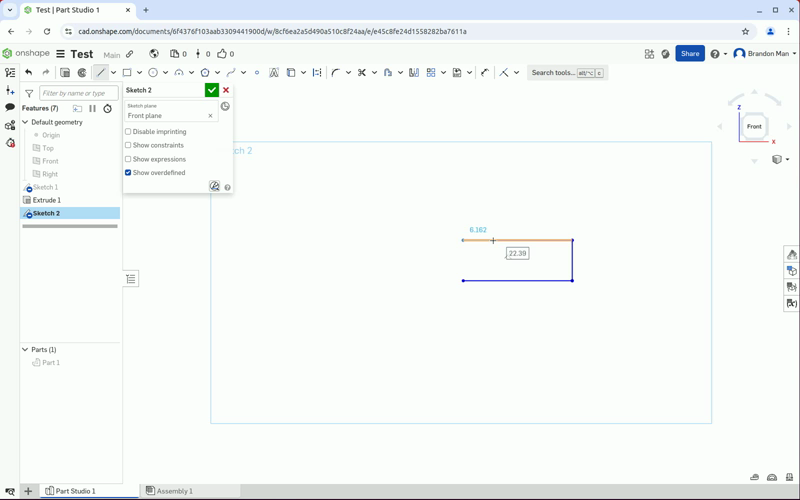
mouse_move(463, 280)
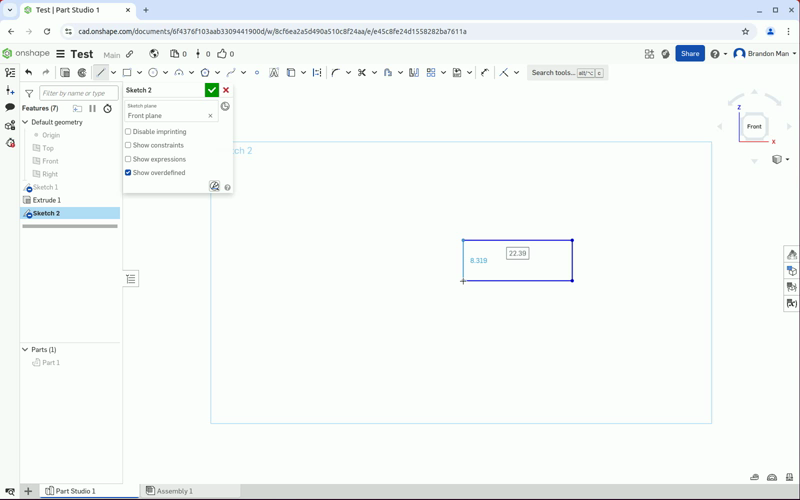
key_up(shift)
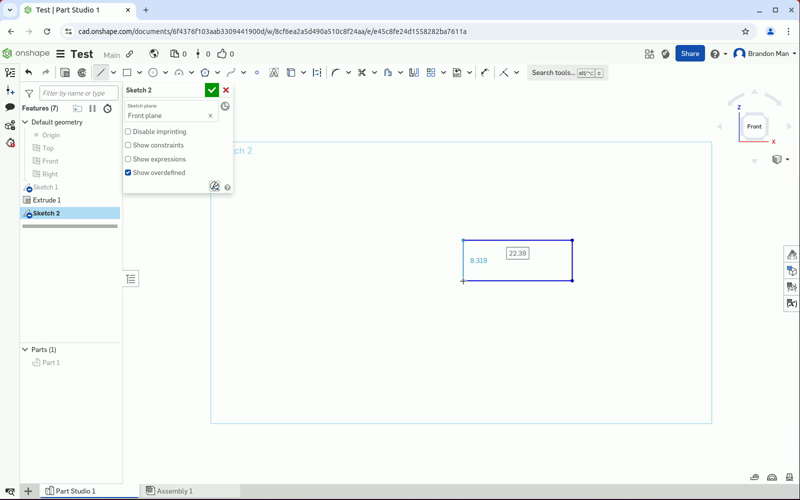
click(463, 280)
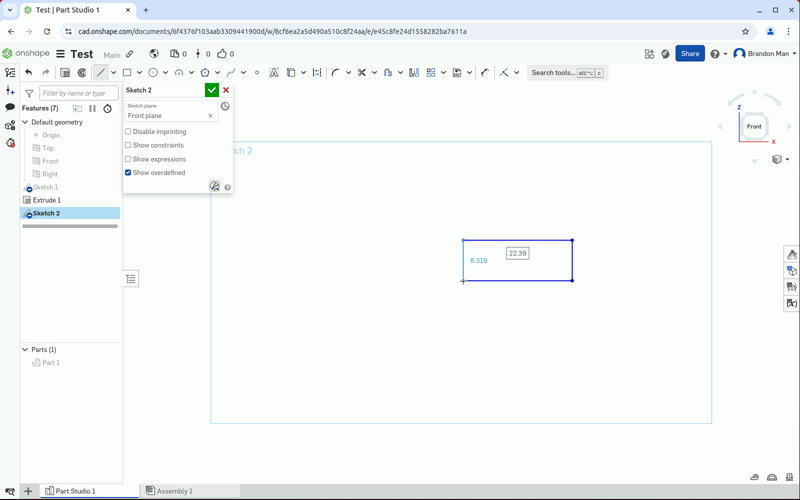
key(esc)
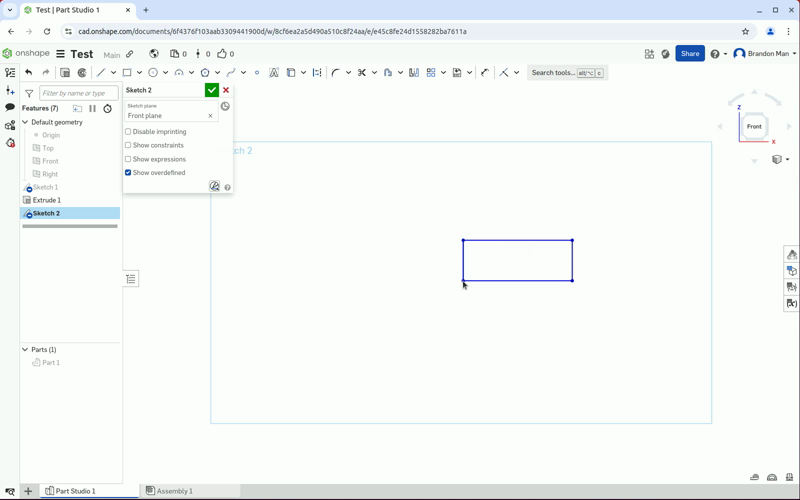
mouse_move(519, 263)
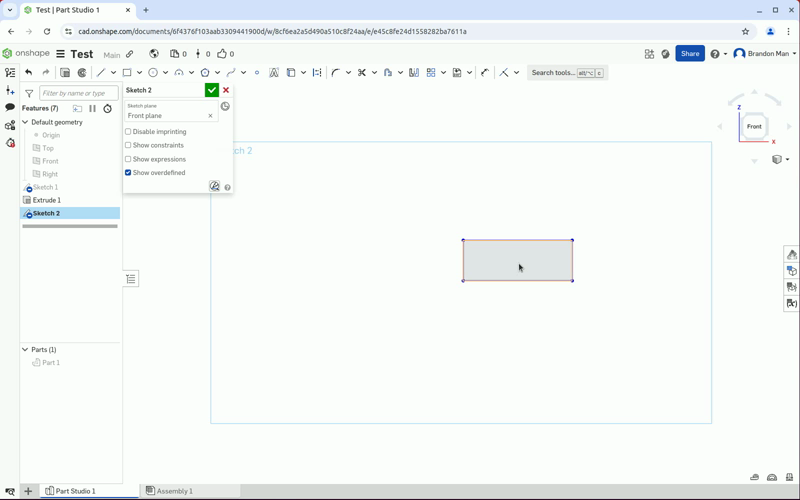
click(519, 263)
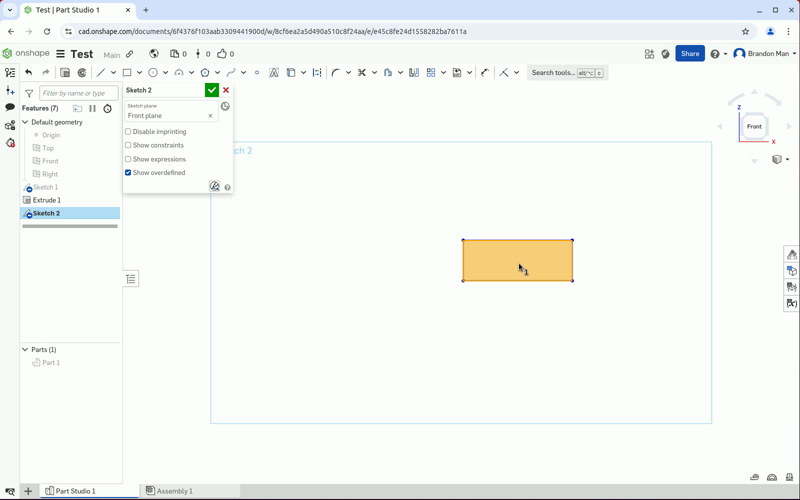
mouse_move(73, 352)
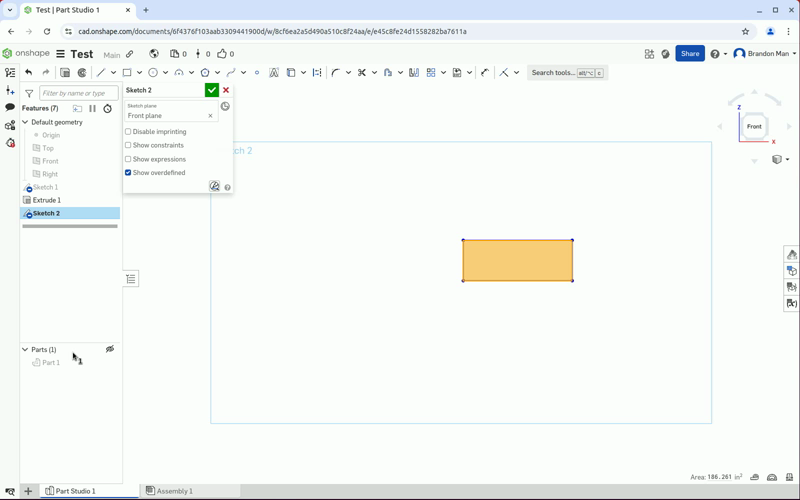
key(shift+y)
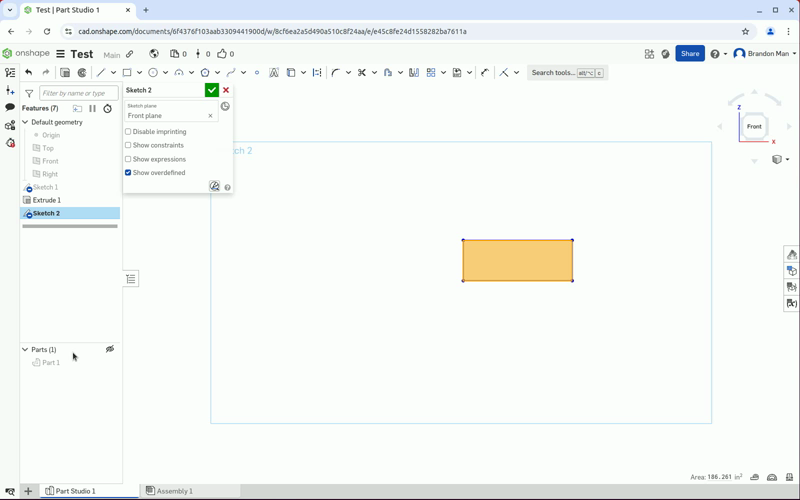
key(shift+e)
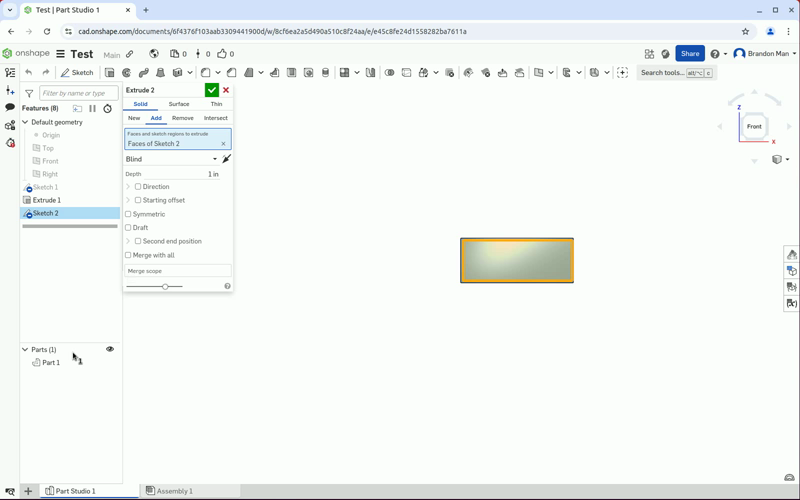
mouse_move(143, 106)
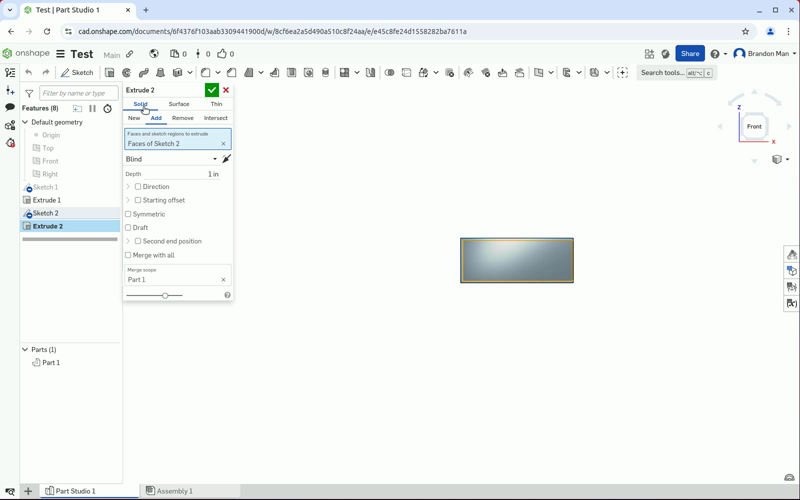
click(143, 106)
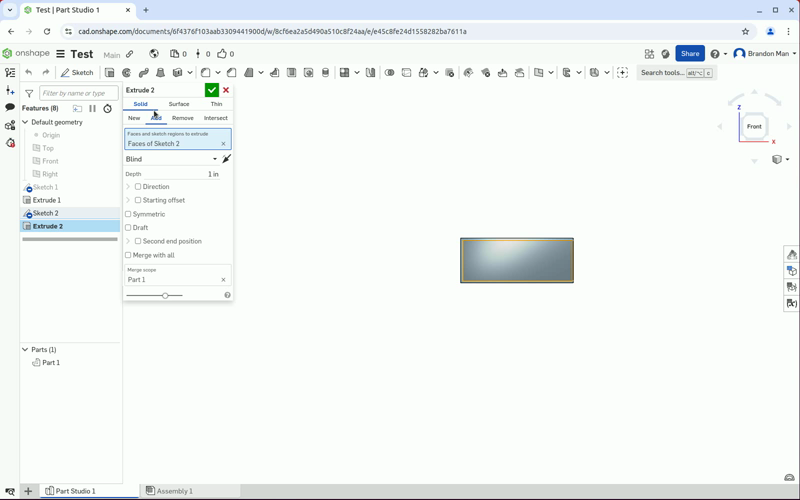
mouse_move(186, 120)
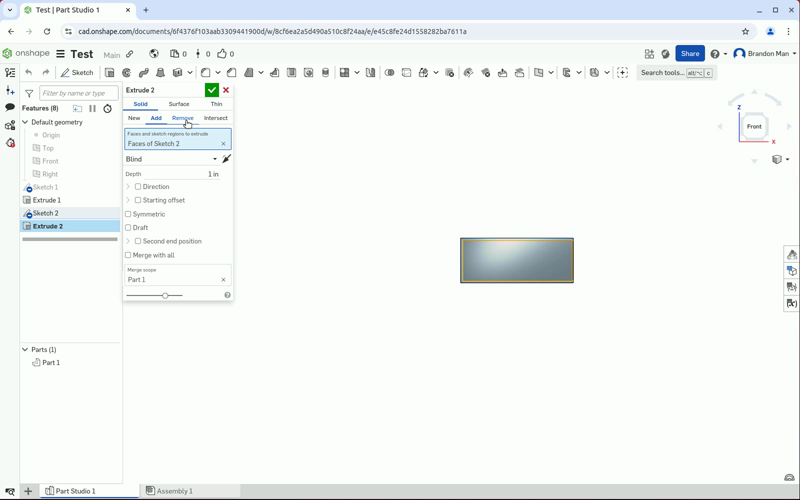
click(186, 120)
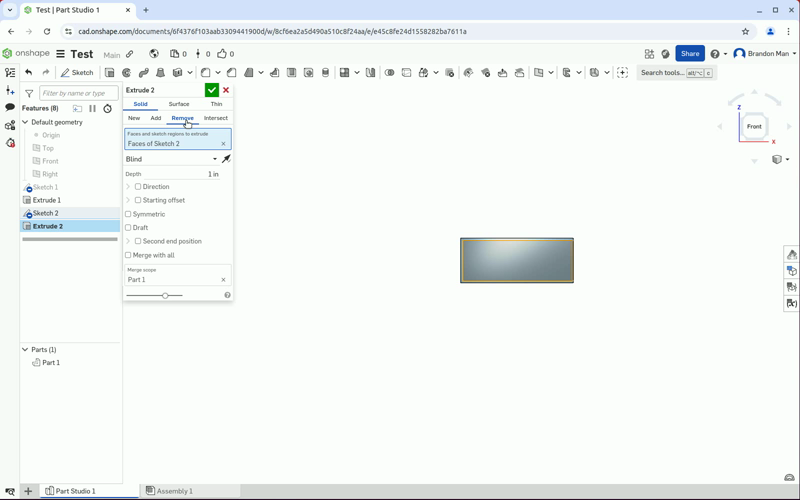
key(tab, 4)
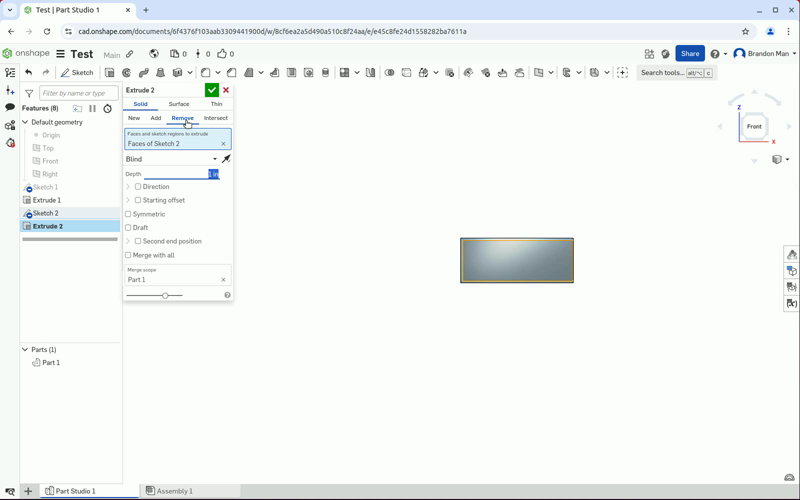
text(0.241)
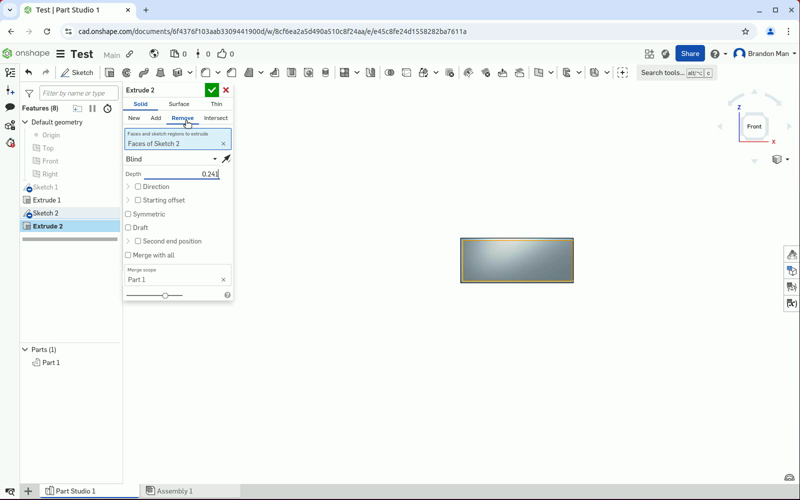
key(tab, 6)
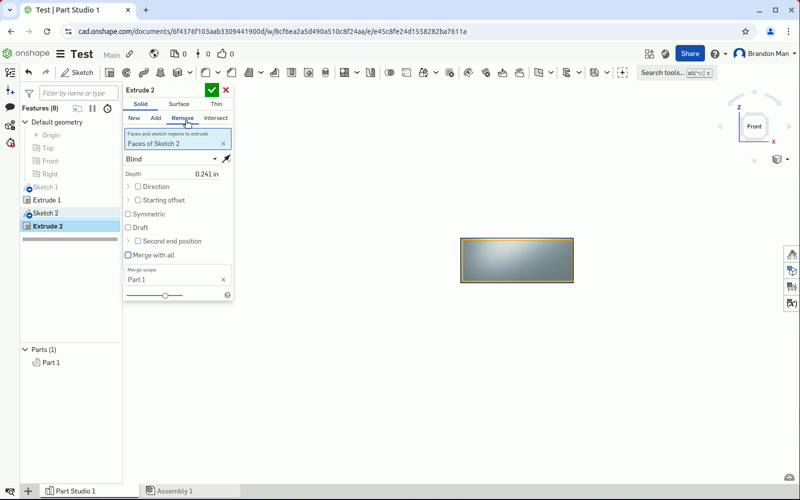
key(space)
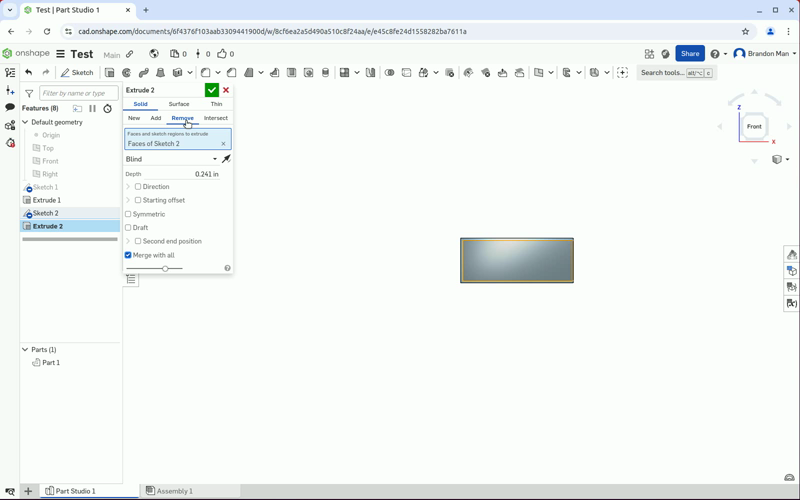
key(enter)
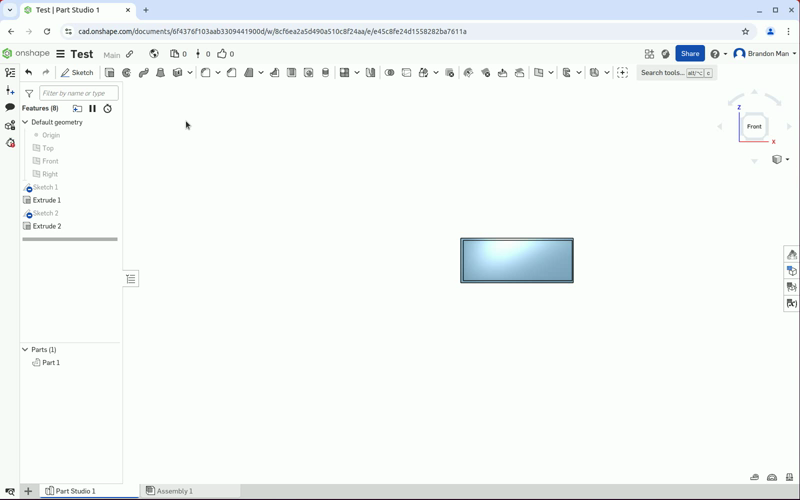
key(shift+h)
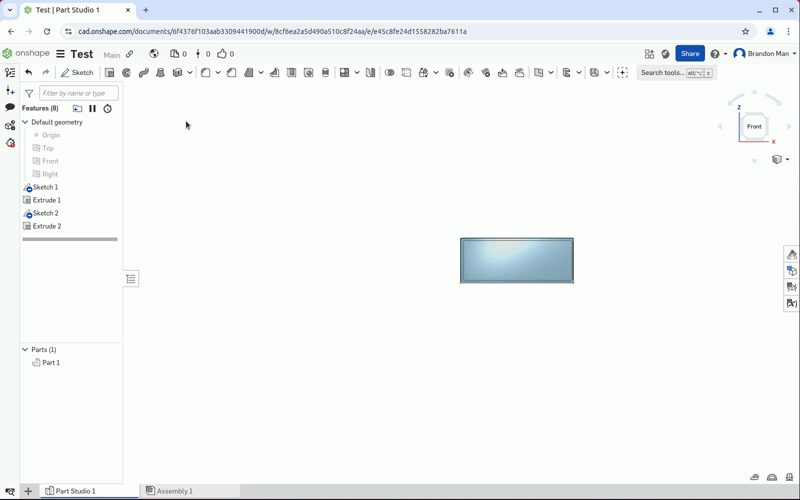
key(shift+h)
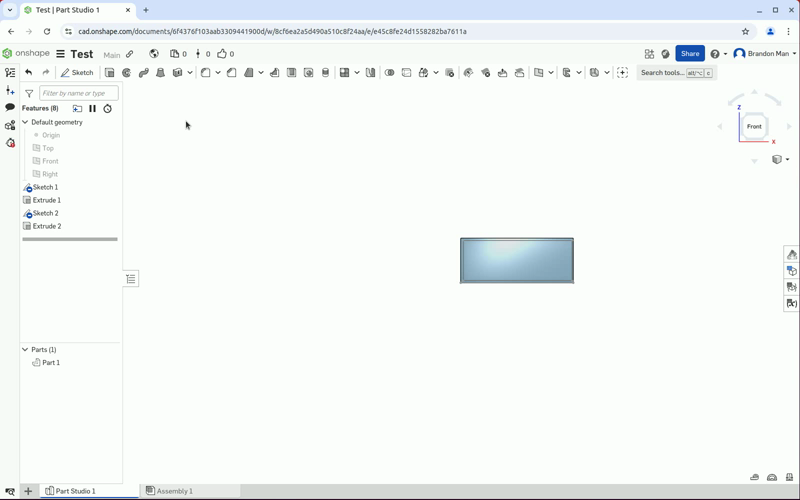
key(shift+7)
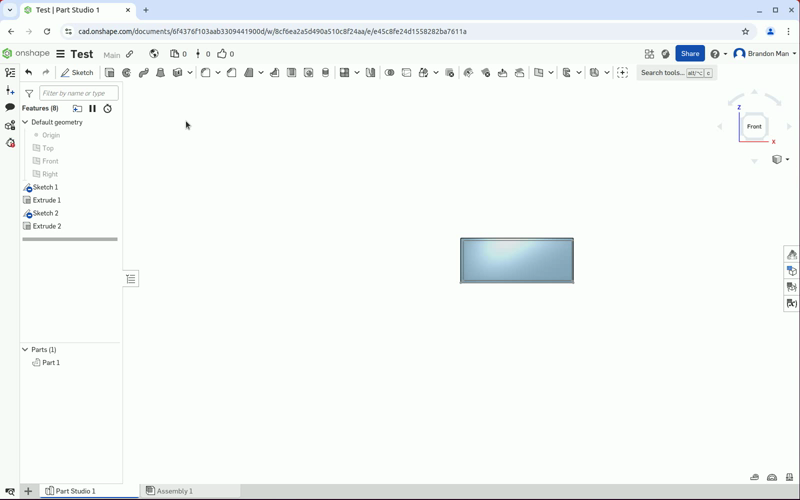
key(left, 2)
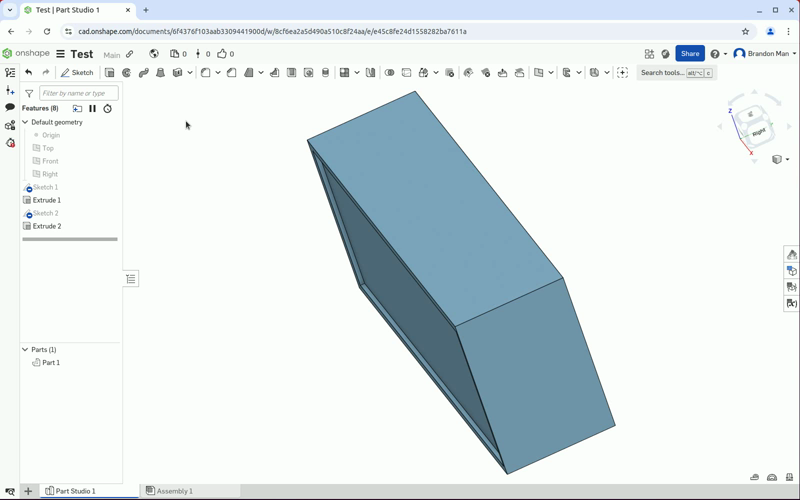
key(down, 2)
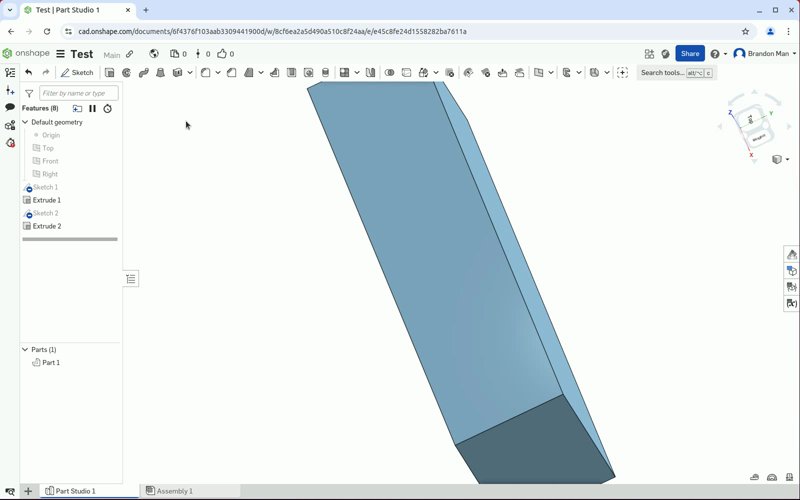
key(up, 2)
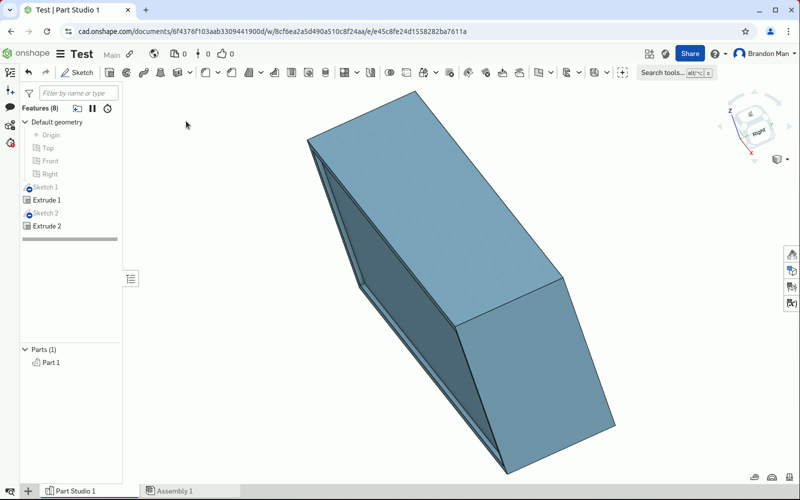
key(right, 2)
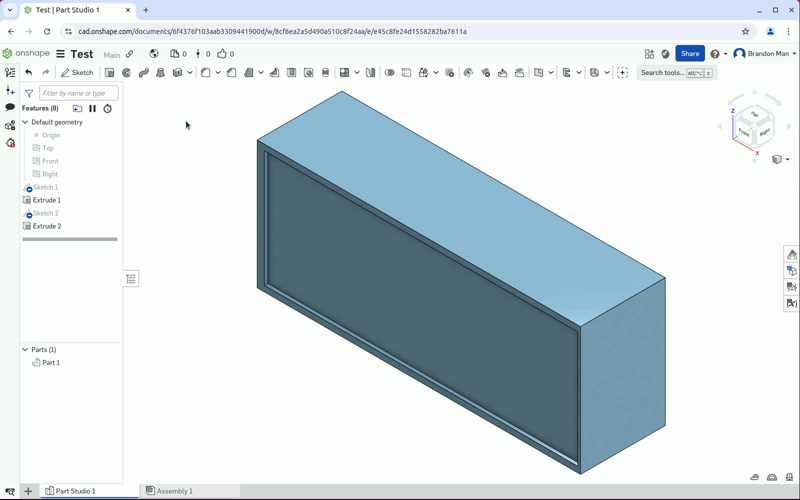
mouse_move(73, 189)
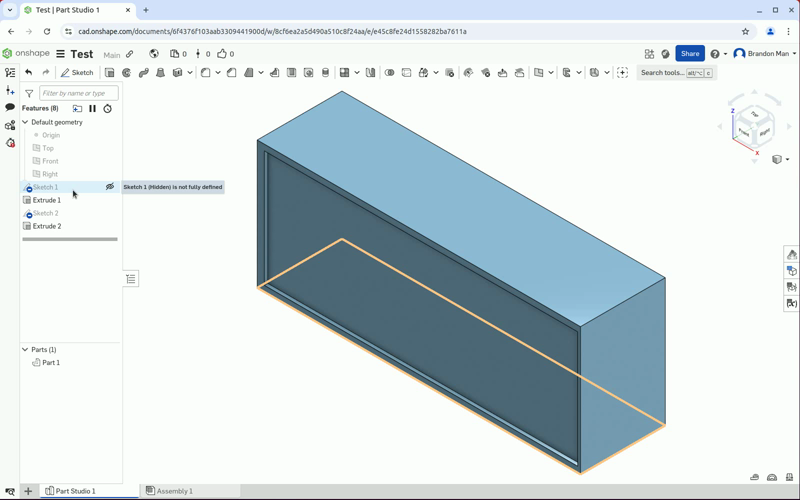
click(73, 189)